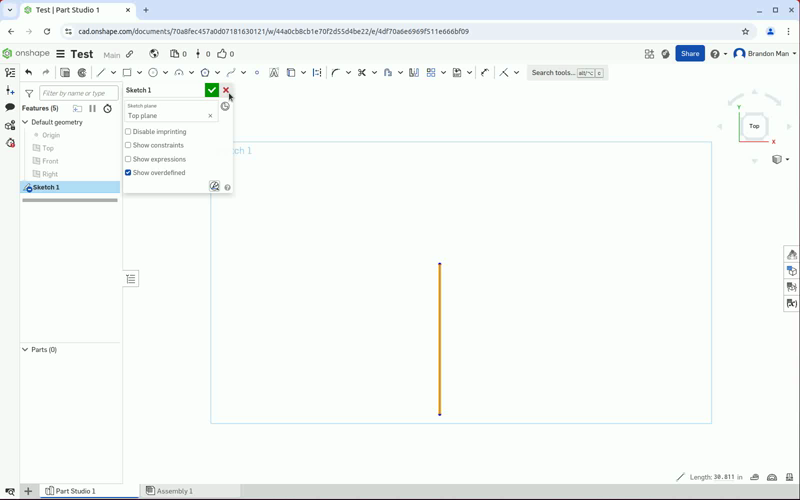
key(shift+h)
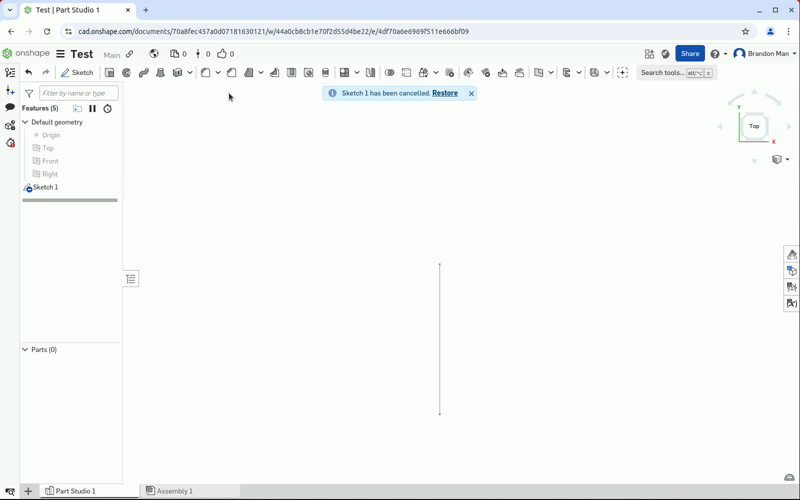
key(shift+s)
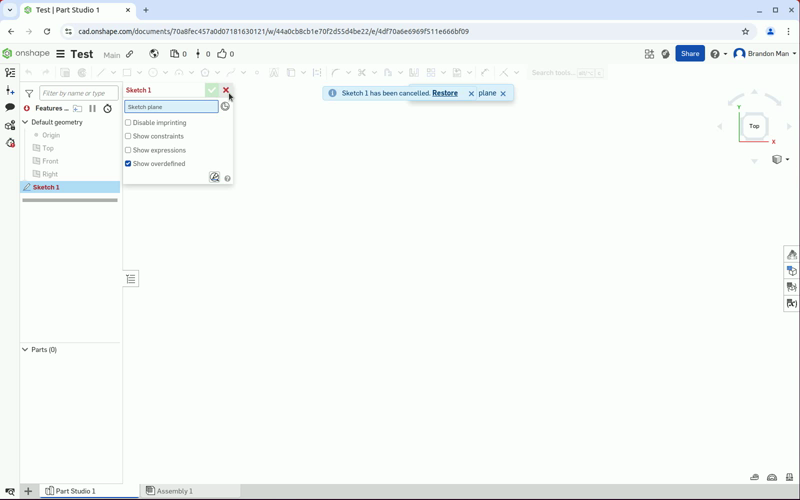
mouse_move(73, 150)
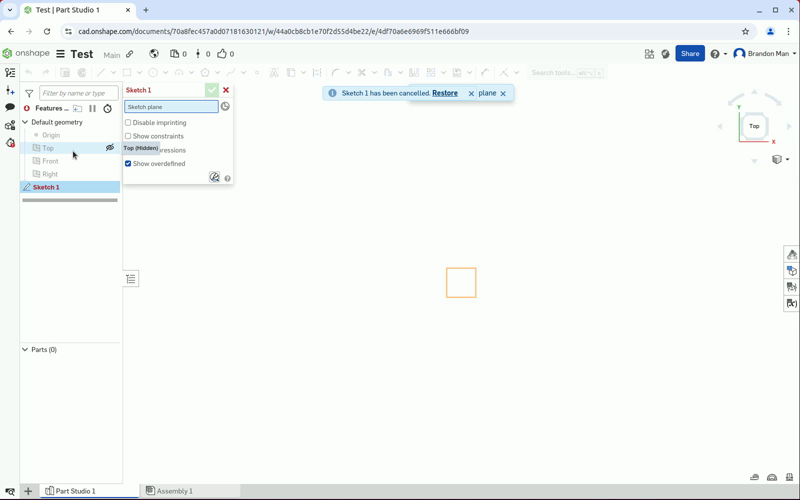
click(73, 150)
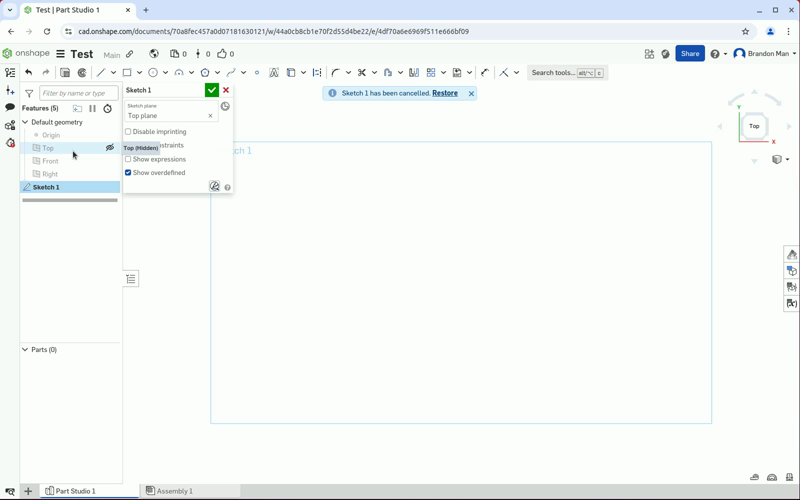
mouse_move(73, 352)
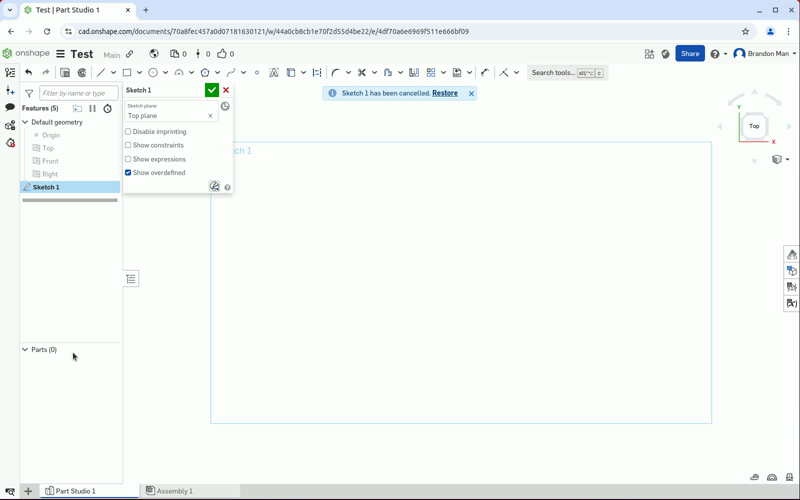
key(y)
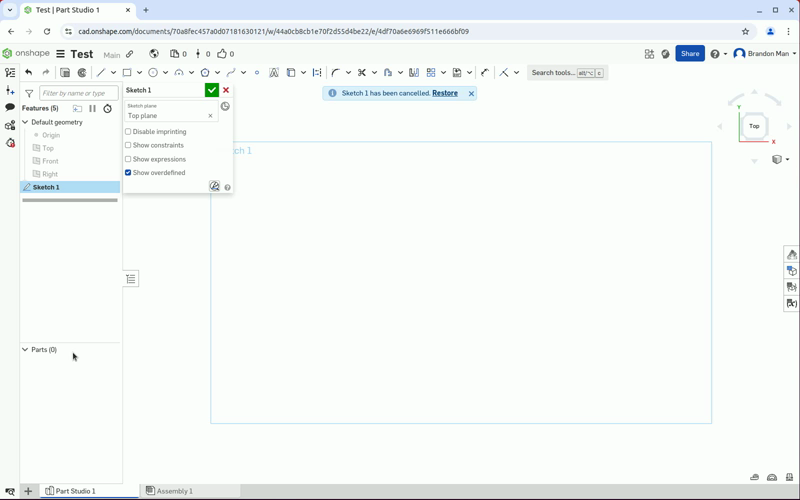
key(l)
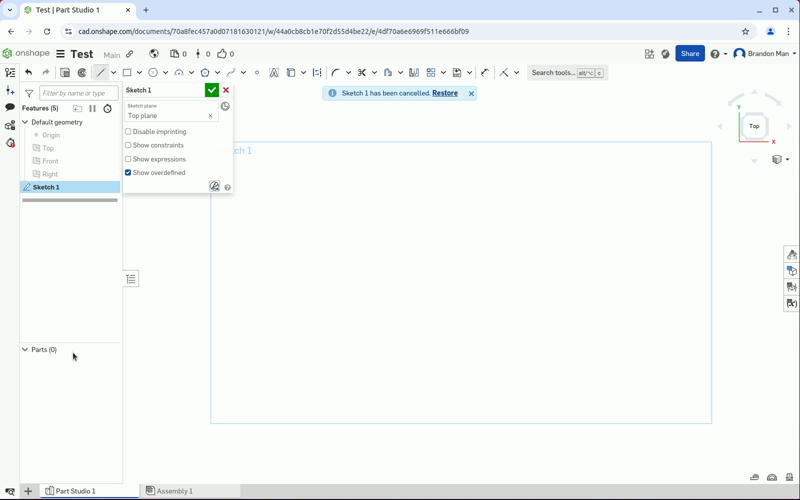
key_down(shift)
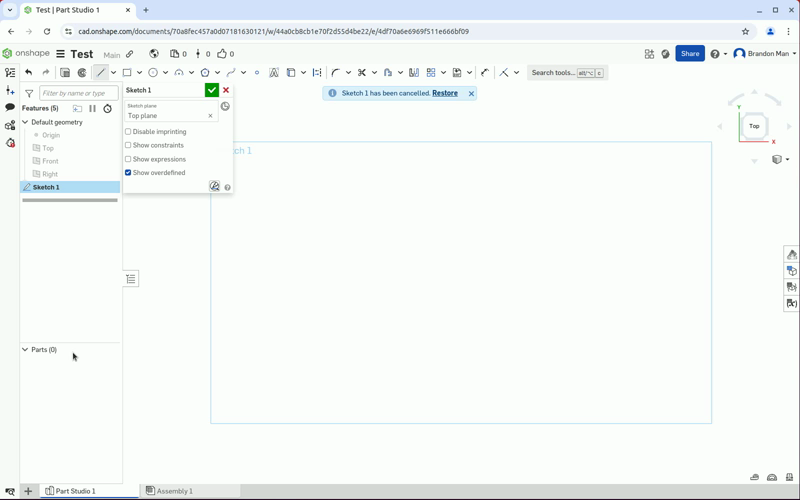
mouse_move(399, 343)
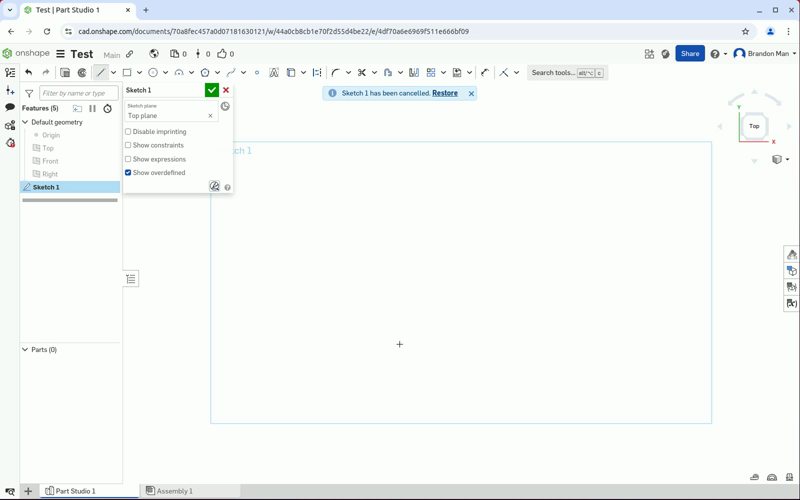
click(399, 343)
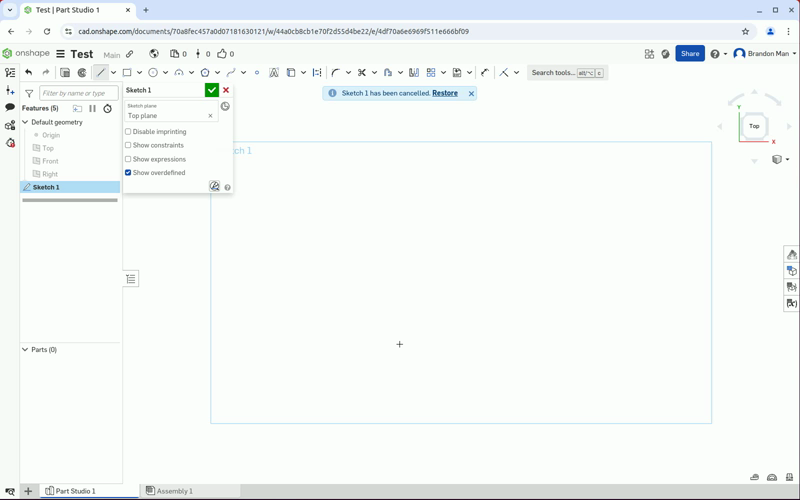
key_up(shift)
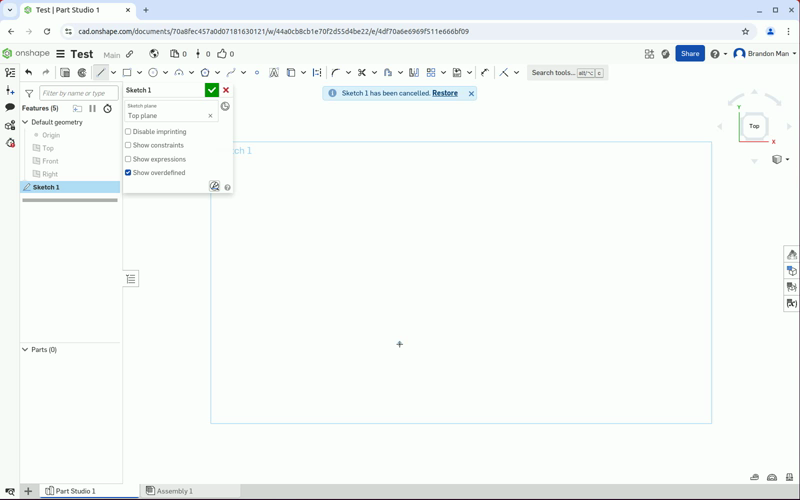
key_down(shift)
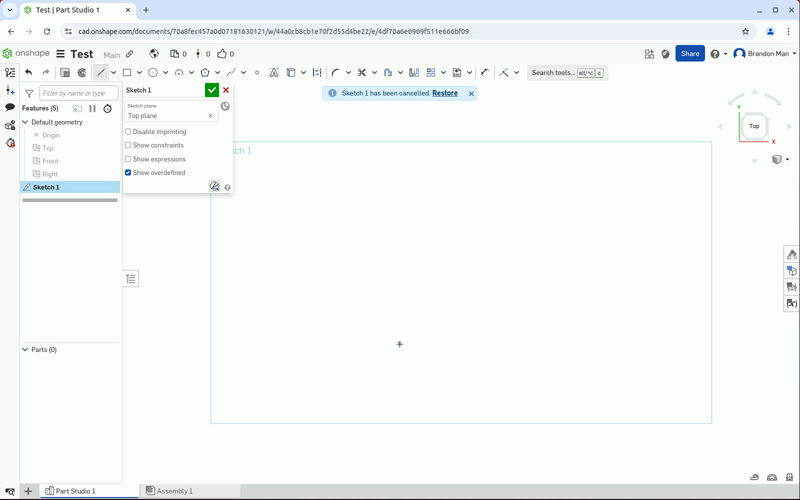
mouse_move(549, 343)
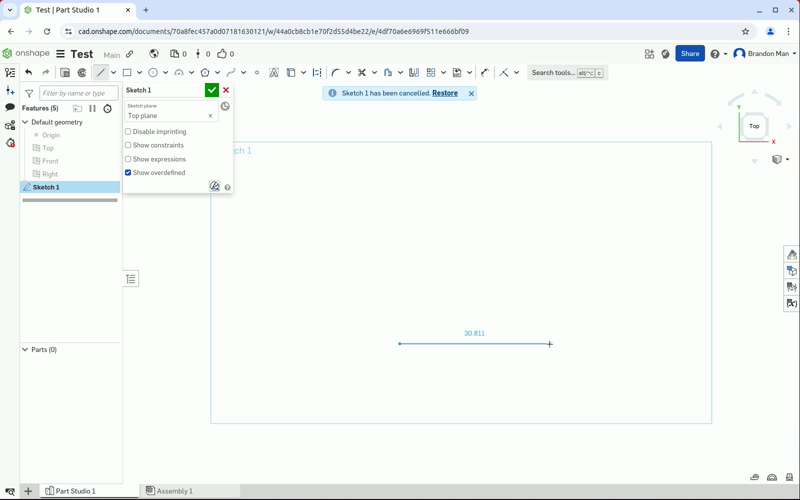
click(549, 343)
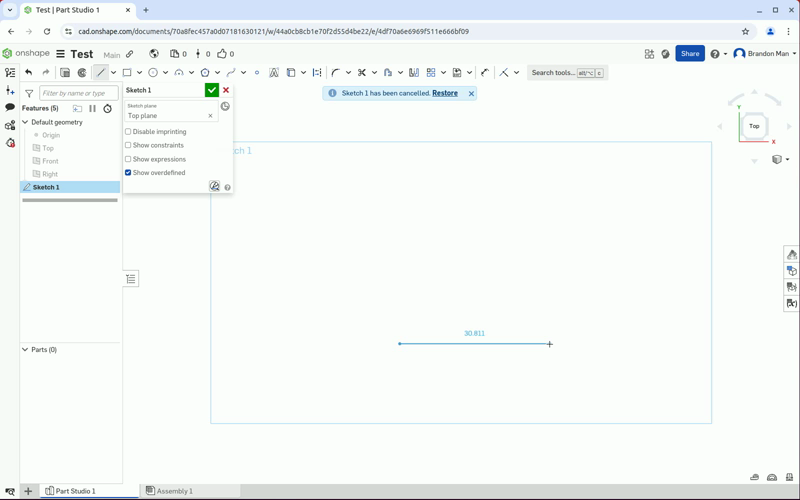
key_up(shift)
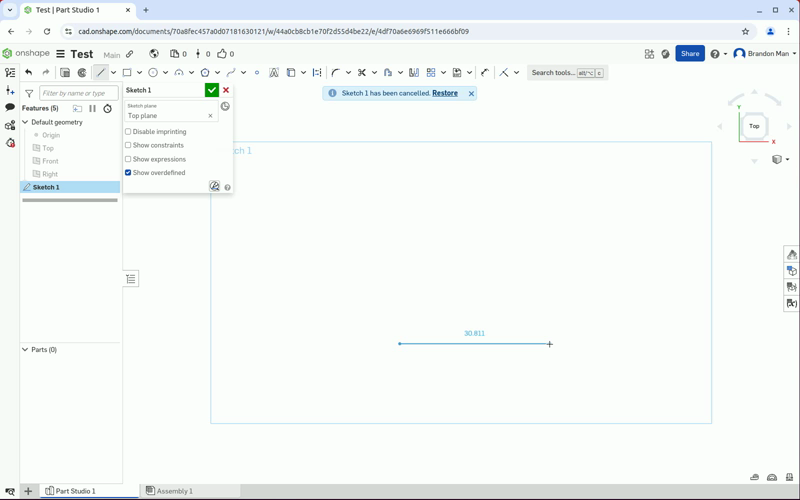
key_down(shift)
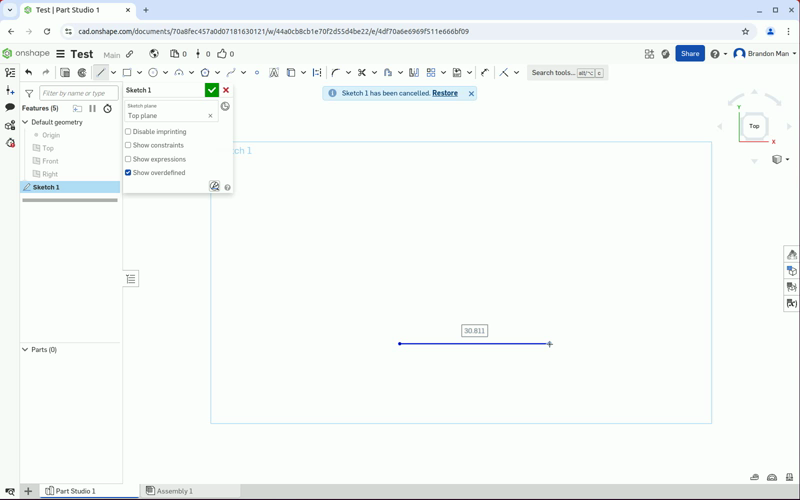
mouse_move(549, 250)
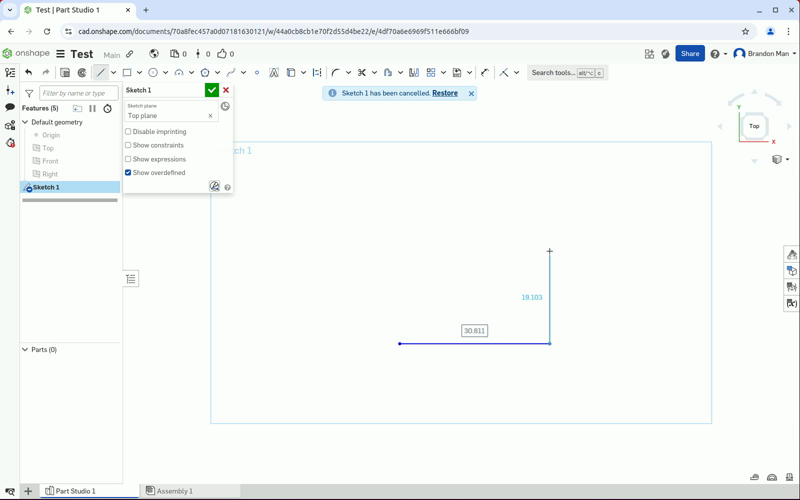
click(549, 250)
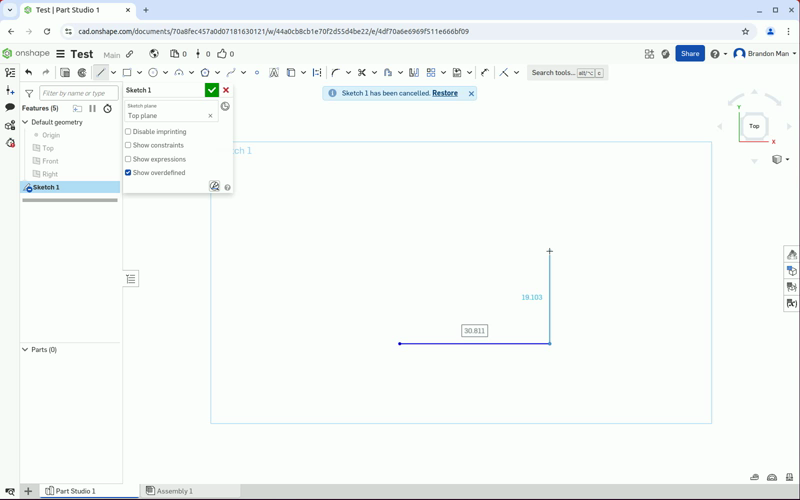
key_up(shift)
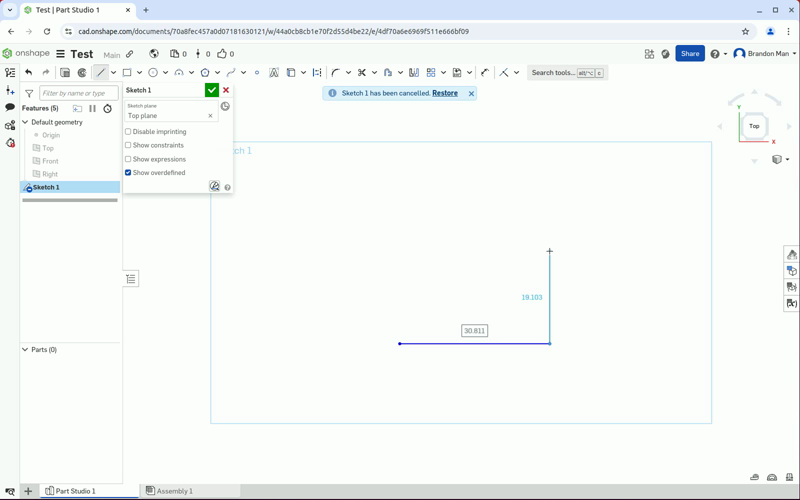
key_down(shift)
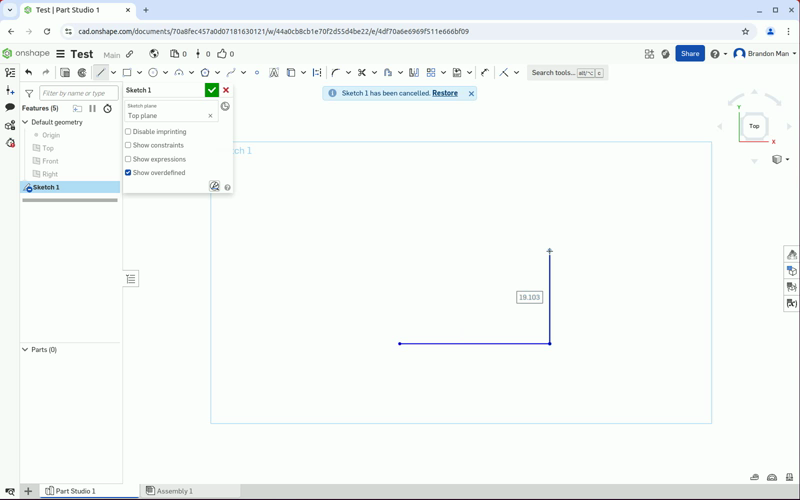
mouse_move(399, 250)
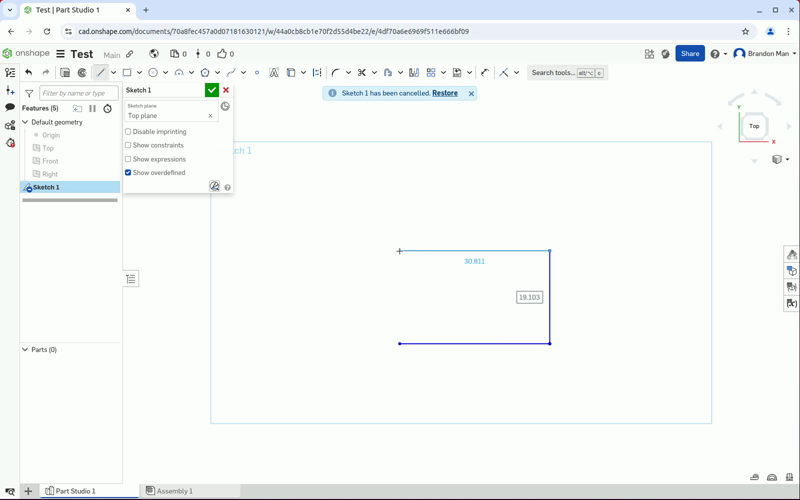
click(399, 250)
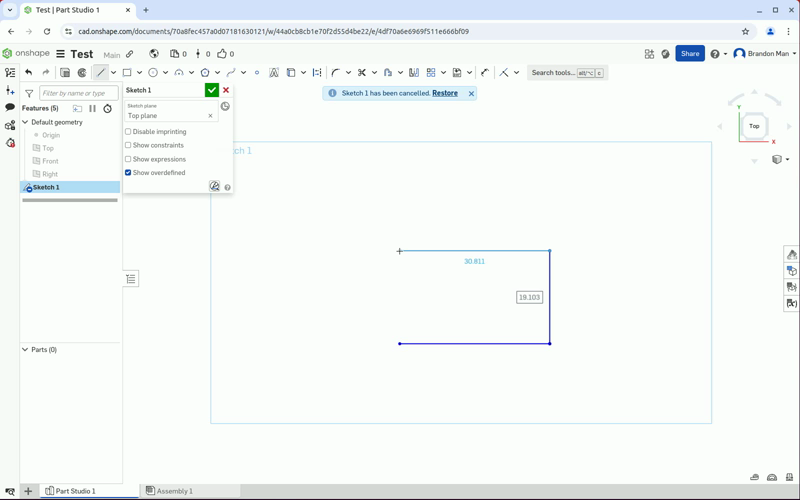
key_up(shift)
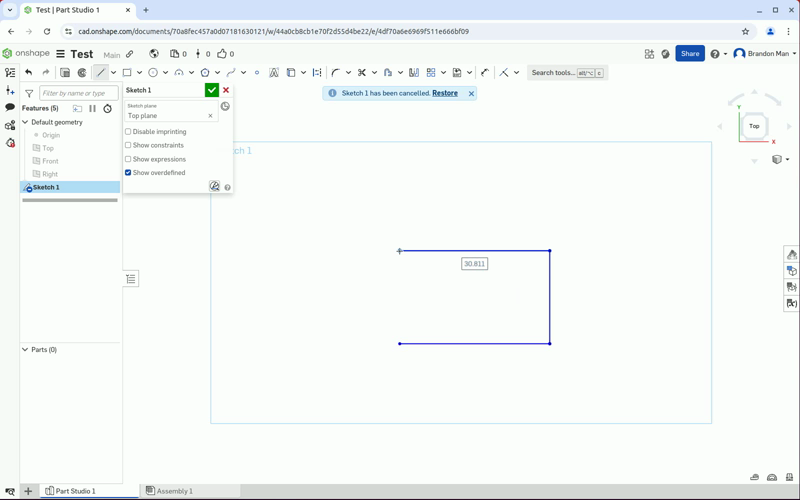
key_down(shift)
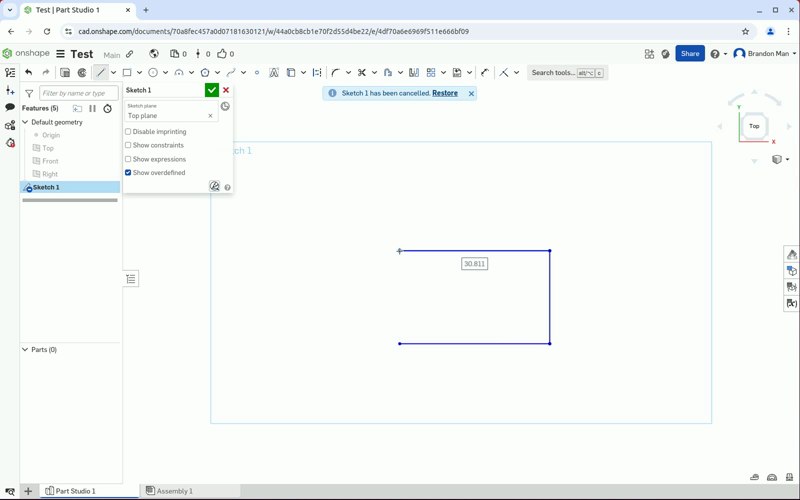
mouse_move(399, 343)
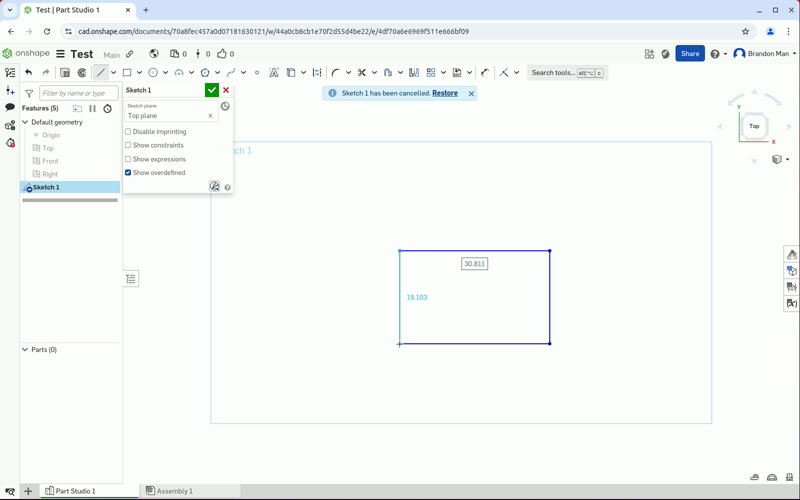
key_up(shift)
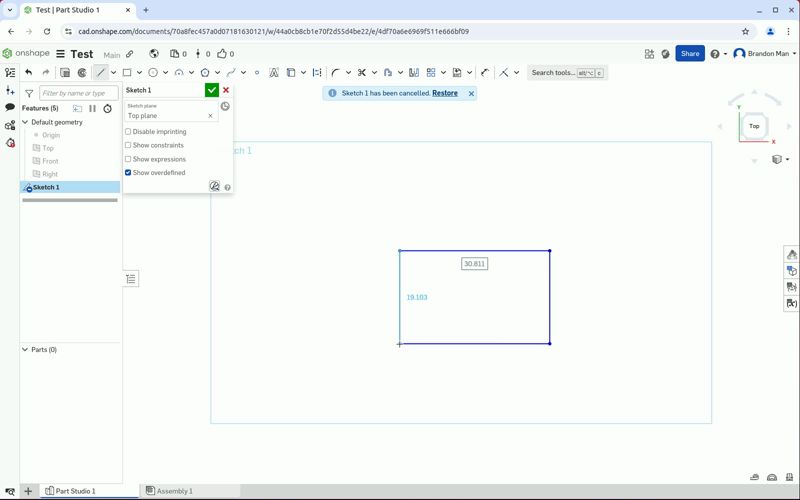
click(399, 343)
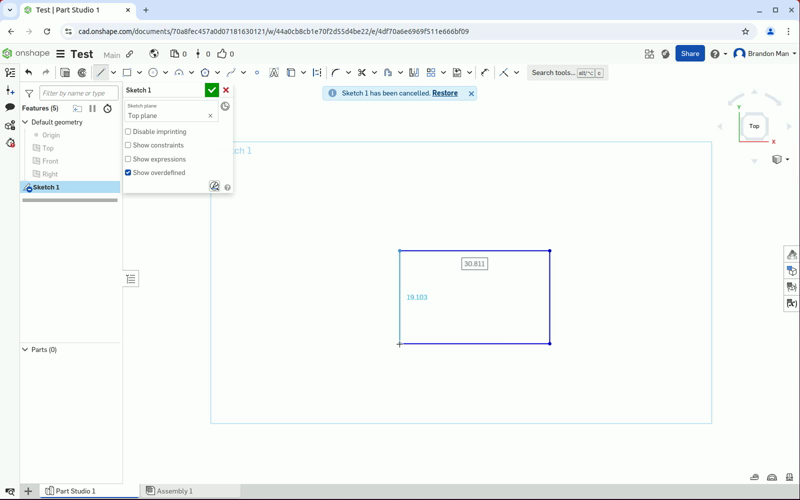
key(esc)
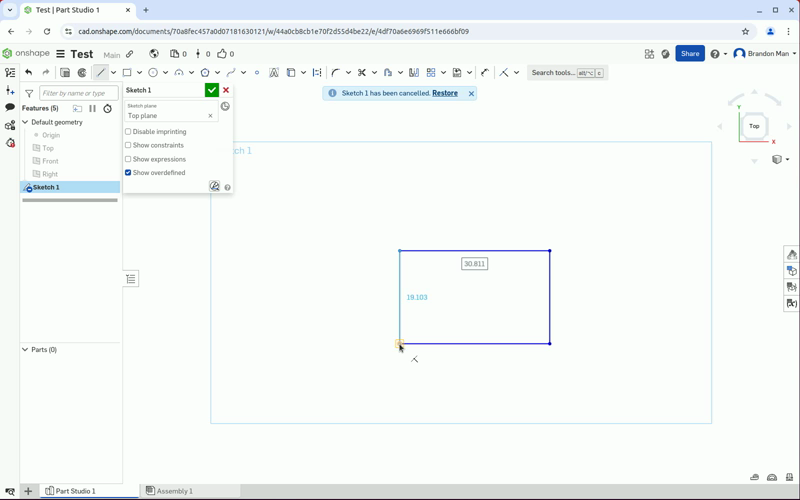
mouse_move(465, 284)
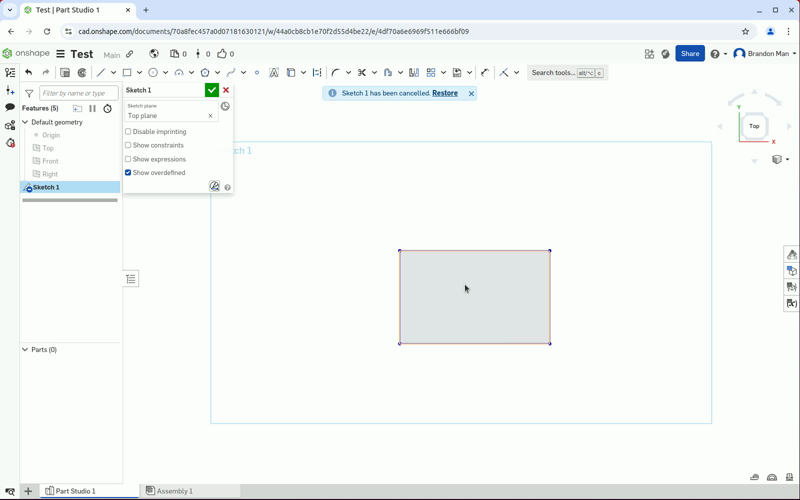
click(465, 284)
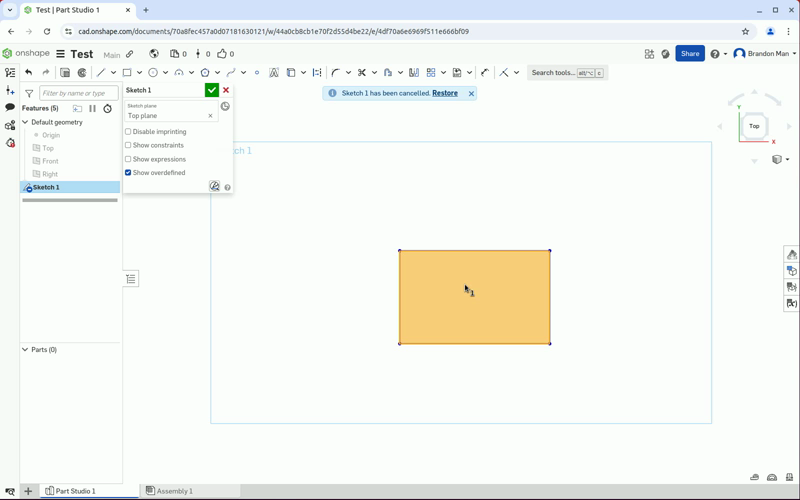
mouse_move(73, 352)
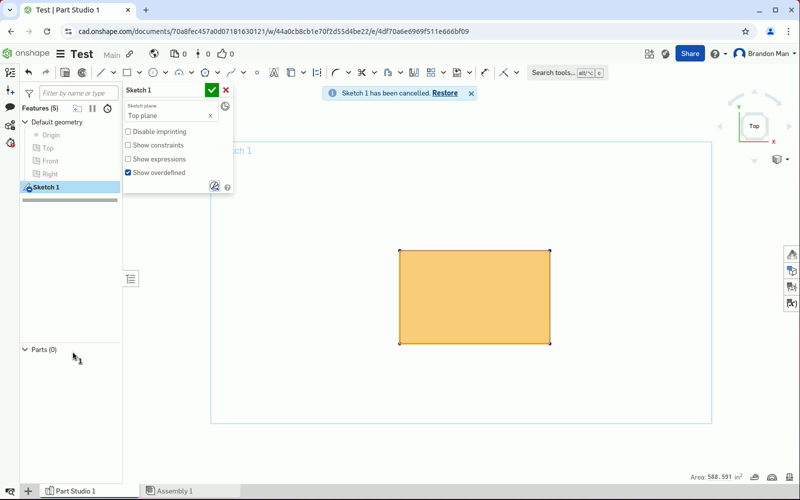
key(shift+y)
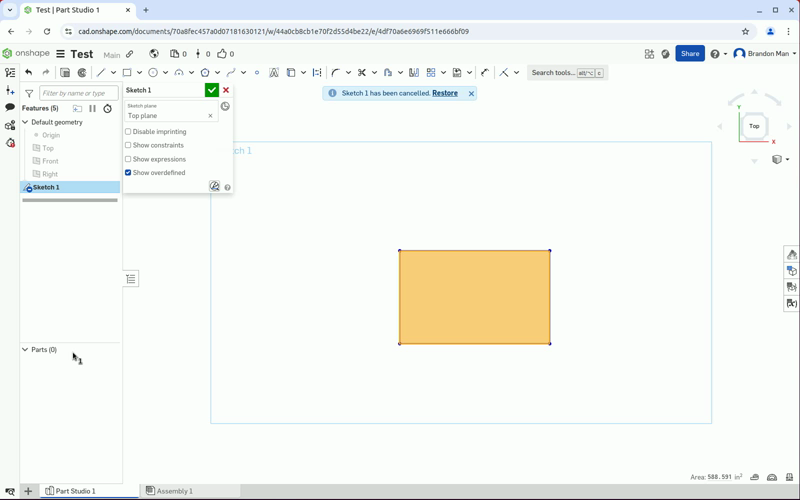
key(shift+e)
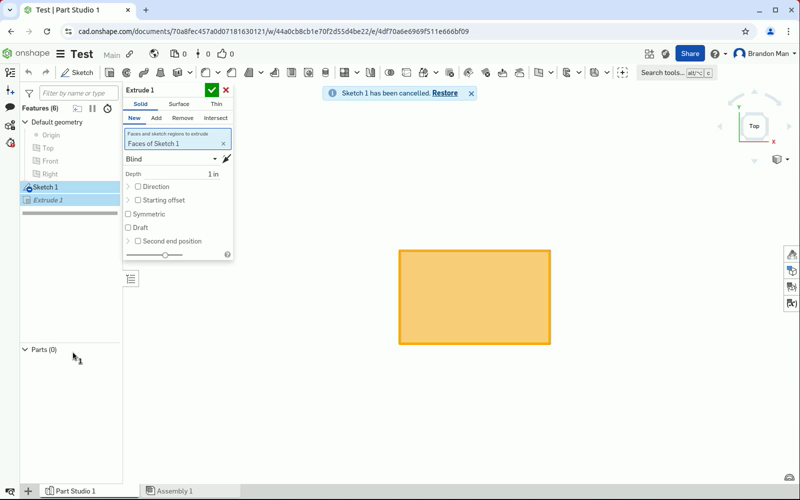
mouse_move(143, 106)
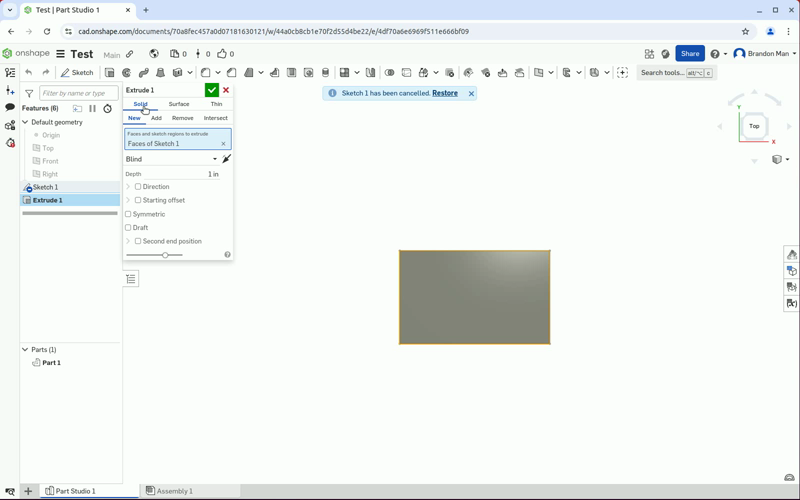
click(143, 106)
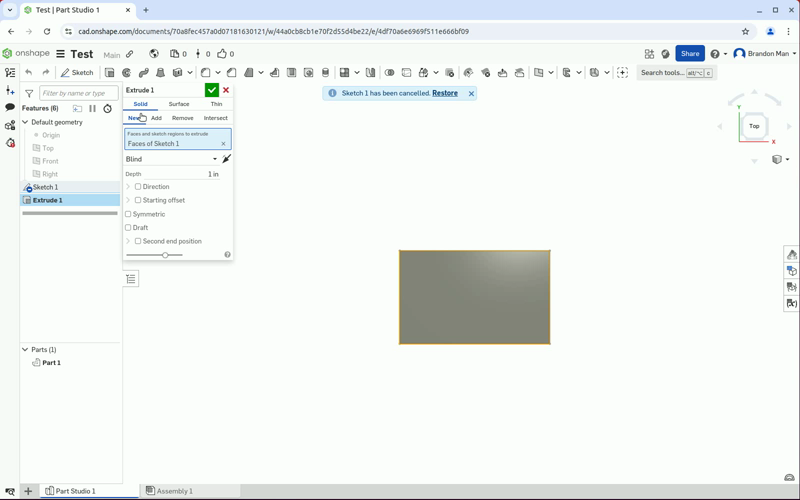
mouse_move(137, 120)
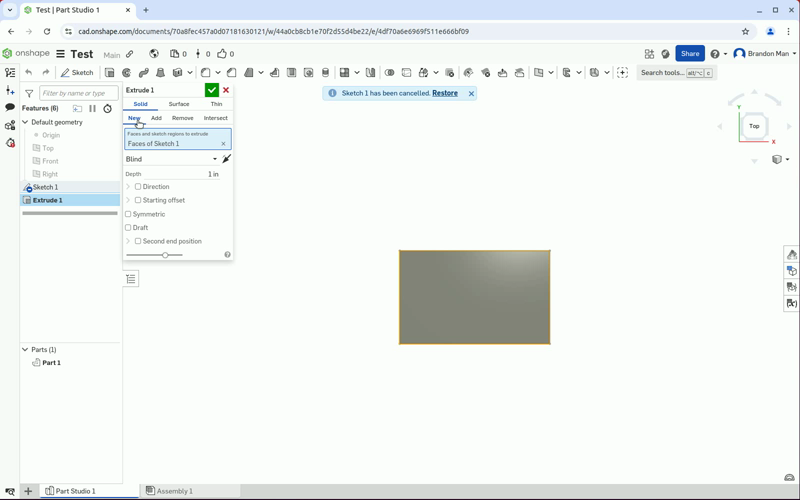
click(137, 120)
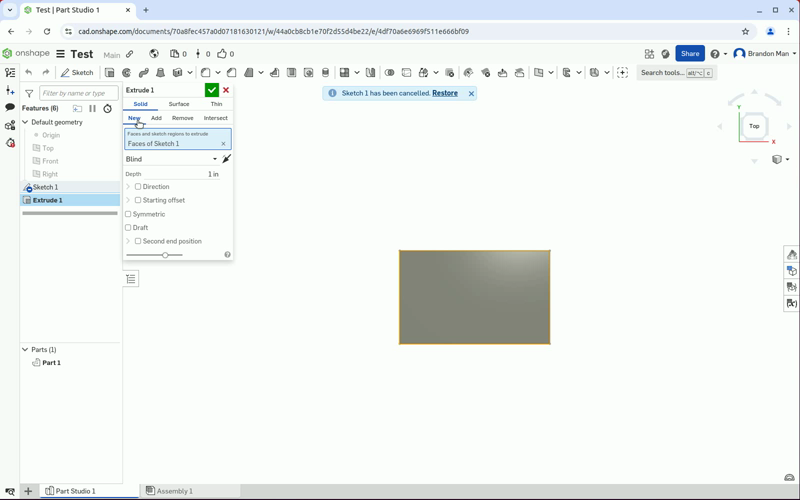
key(tab, 4)
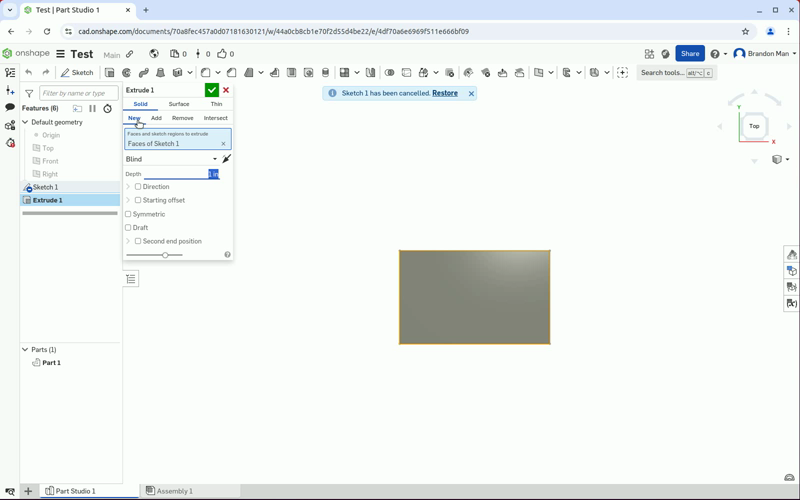
text(7.703)
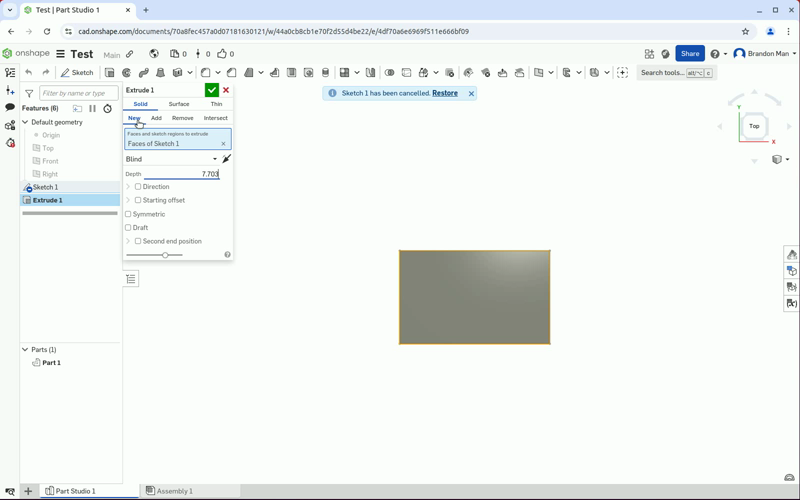
key(enter)
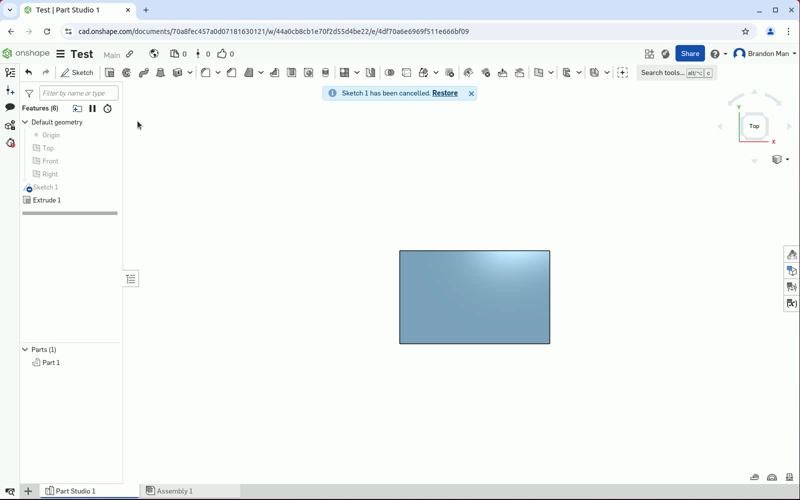
key(shift+h)
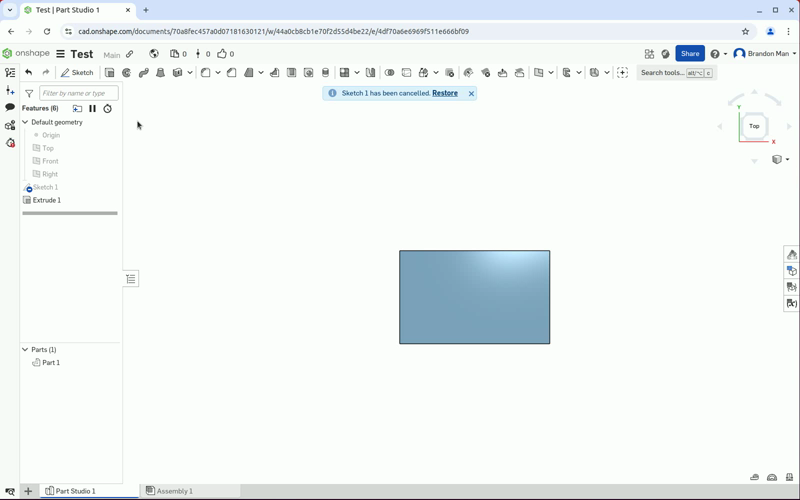
key(shift+h)
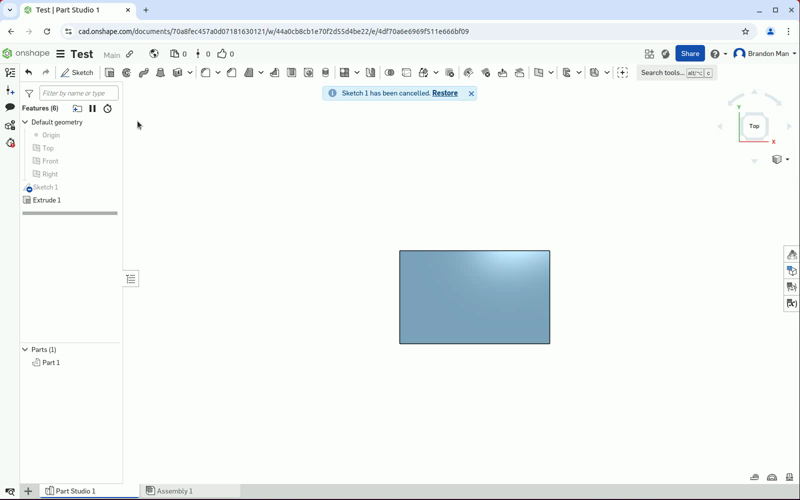
mouse_move(73, 189)
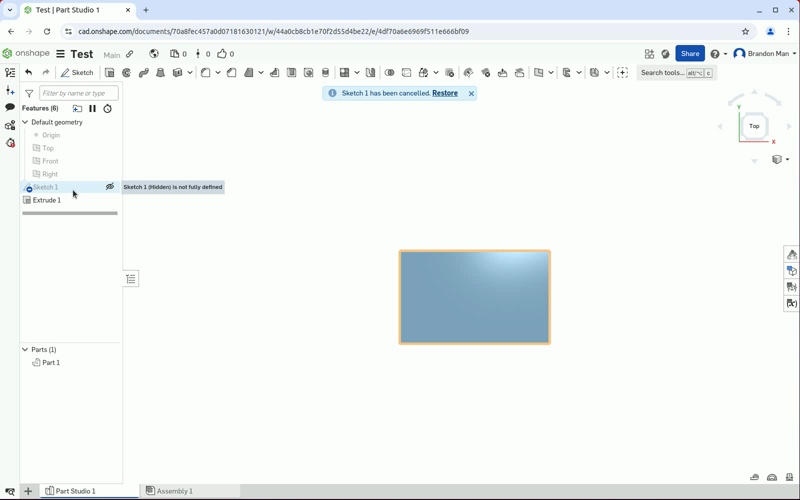
click(73, 189)
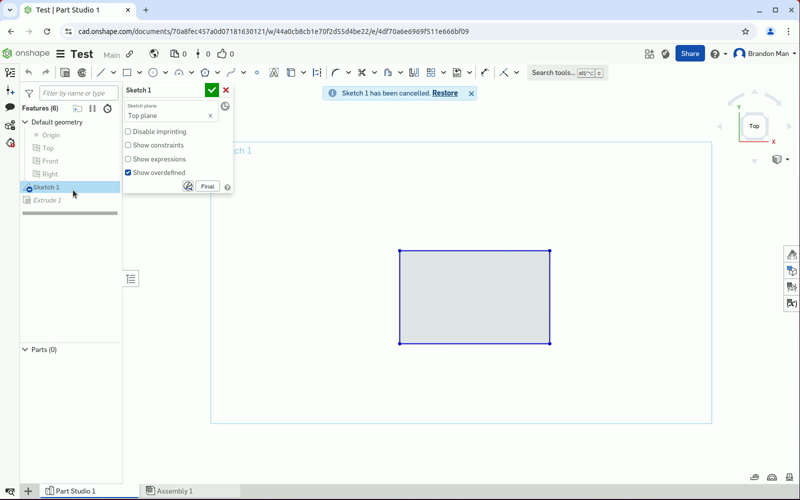
mouse_move(229, 92)
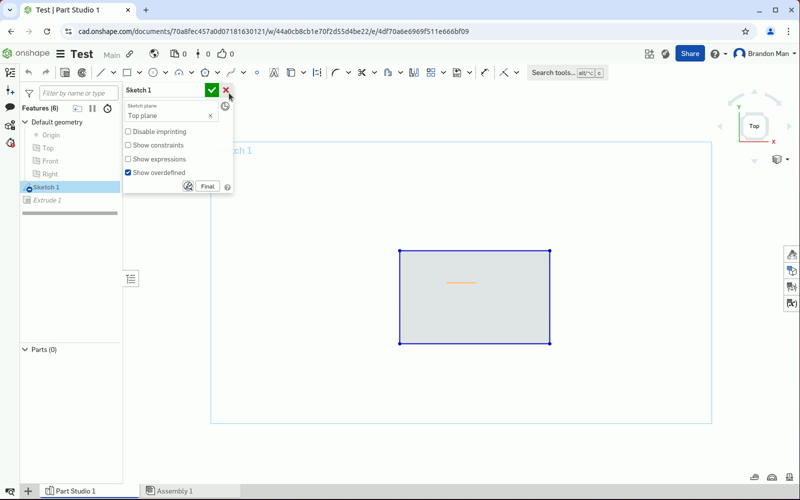
click(229, 92)
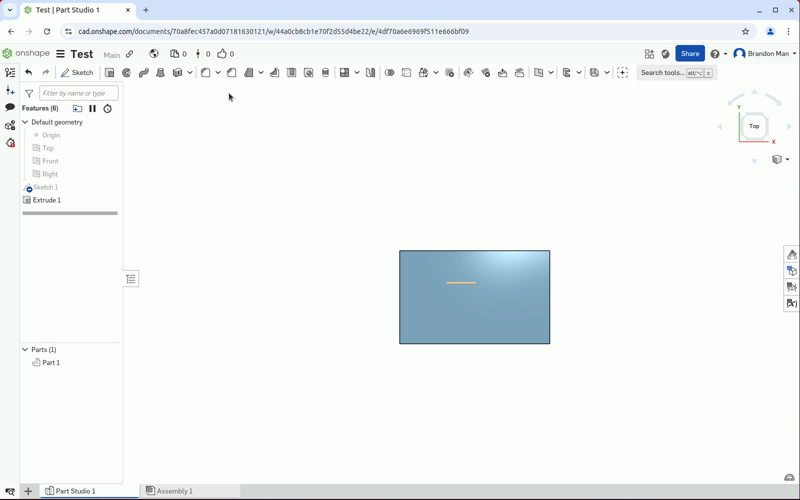
mouse_move(541, 75)
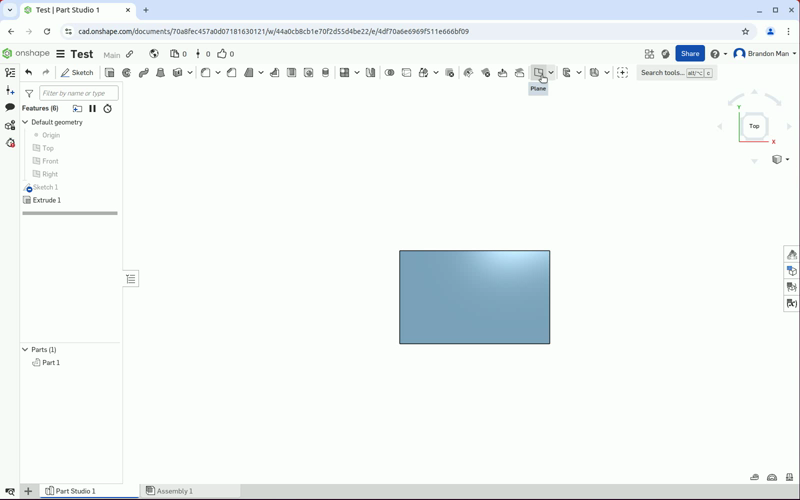
click(541, 75)
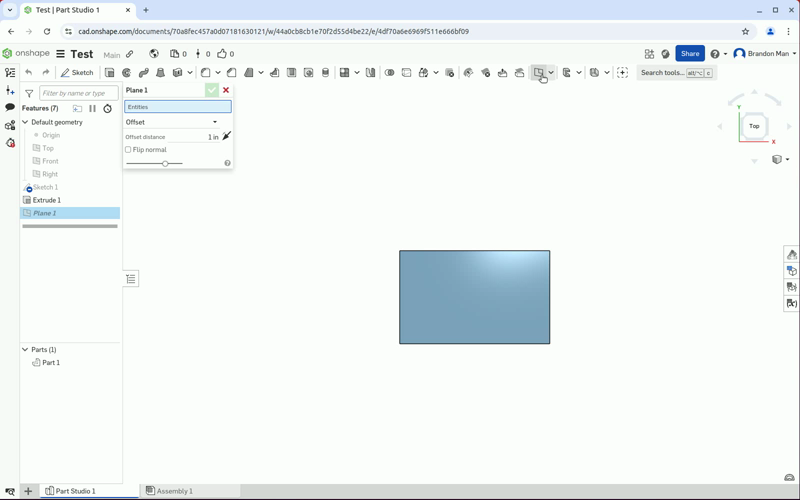
mouse_move(73, 150)
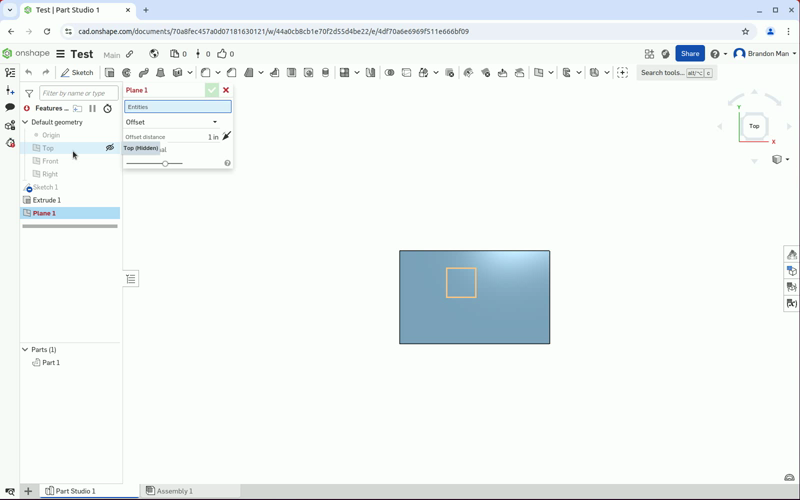
click(73, 150)
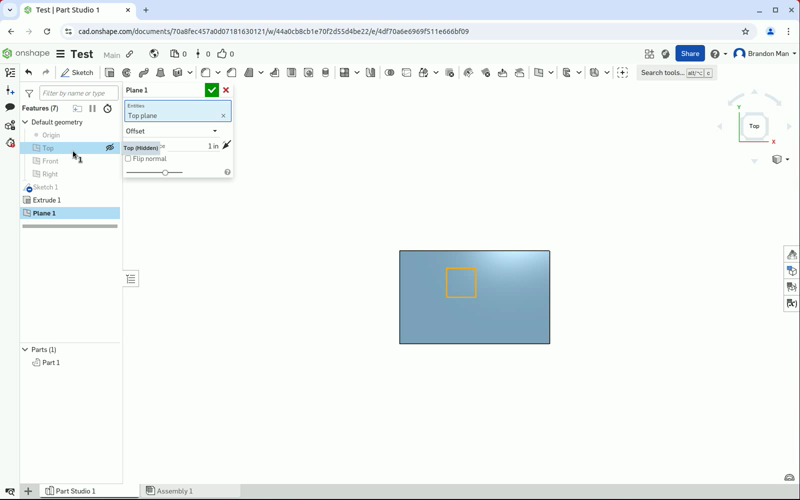
key(tab, 2)
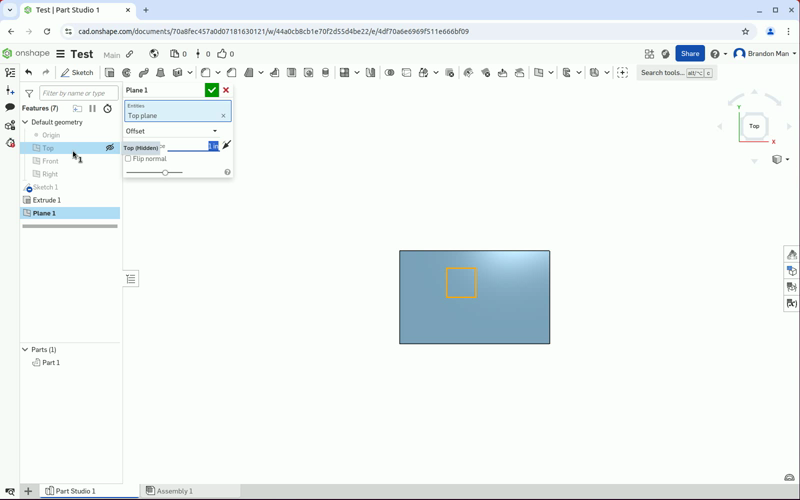
text(7.703)
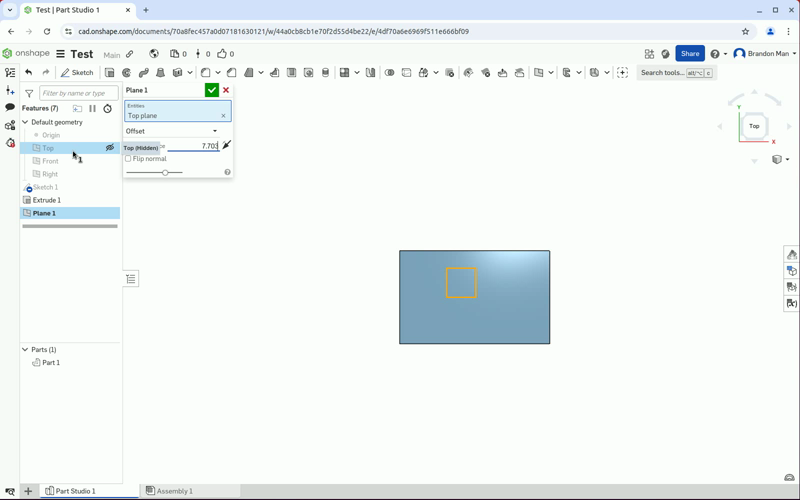
key(enter, 2)
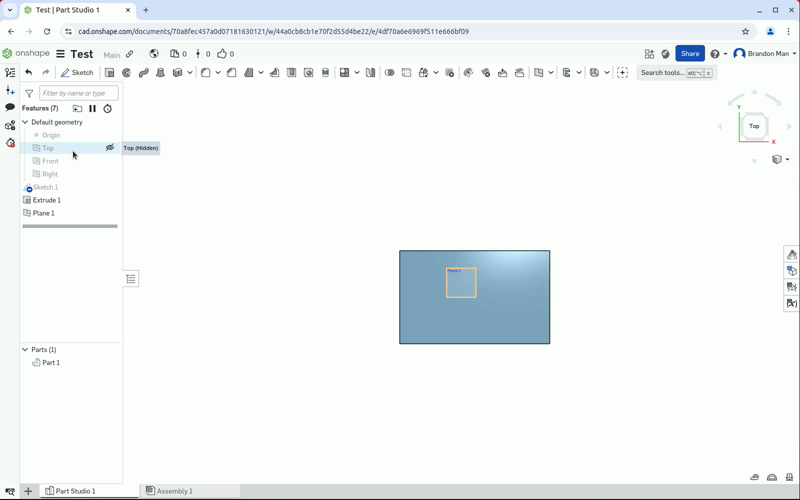
key(shift+s)
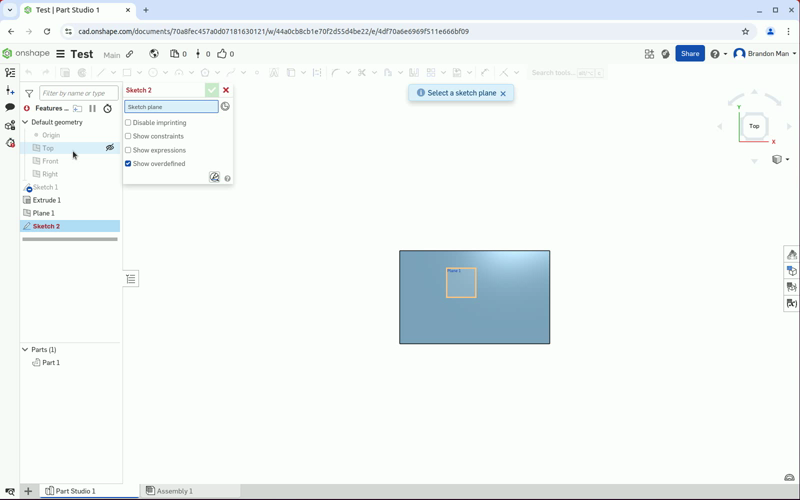
mouse_move(73, 215)
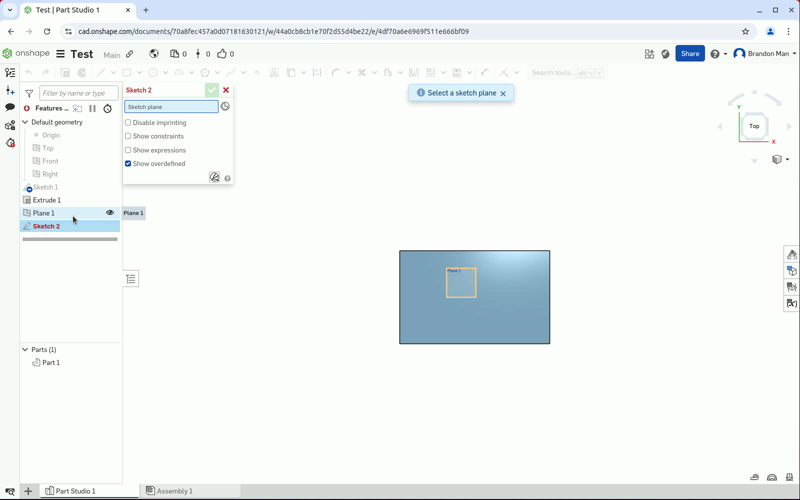
click(73, 215)
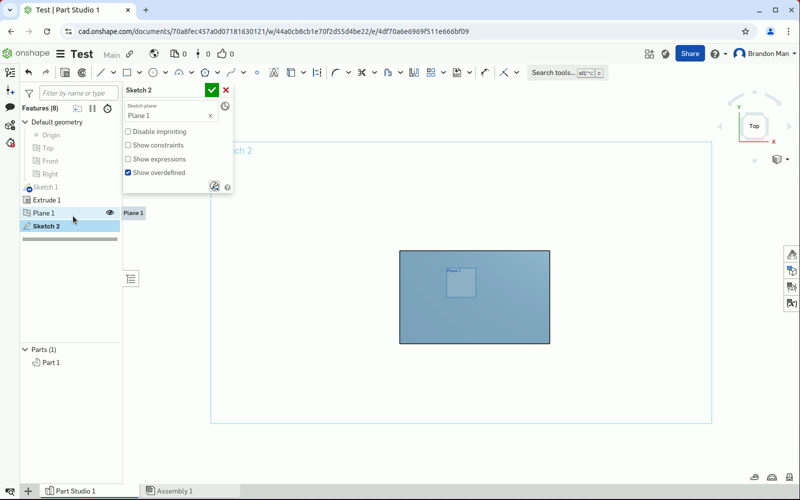
mouse_move(73, 352)
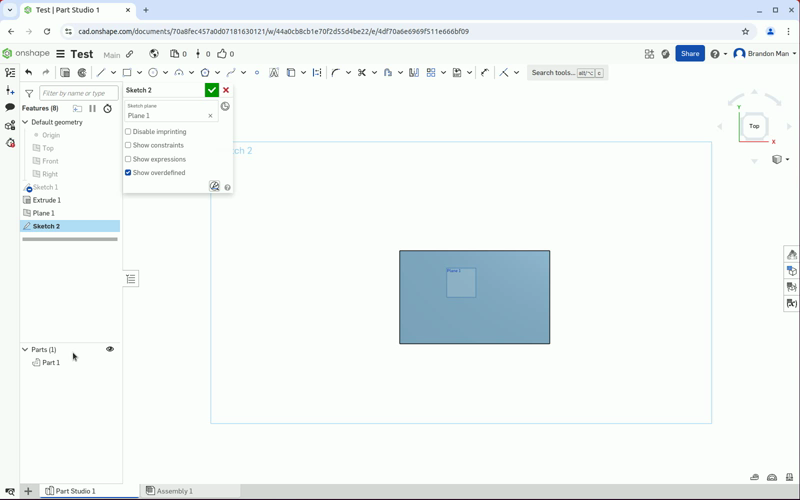
key(y)
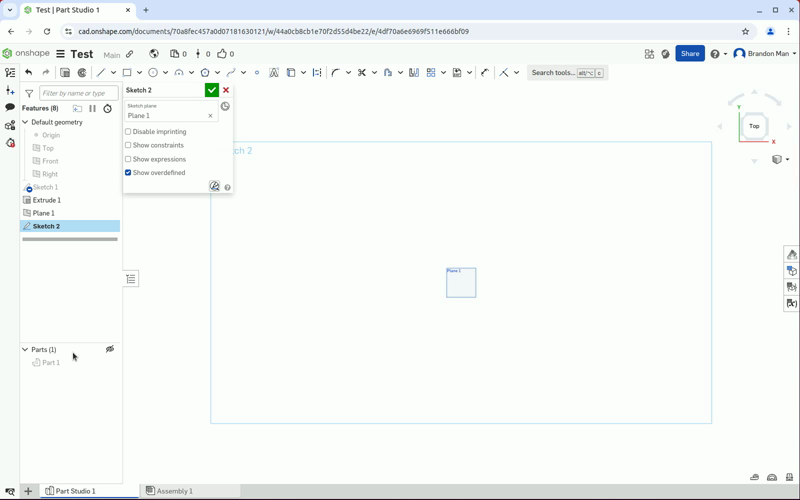
key(l)
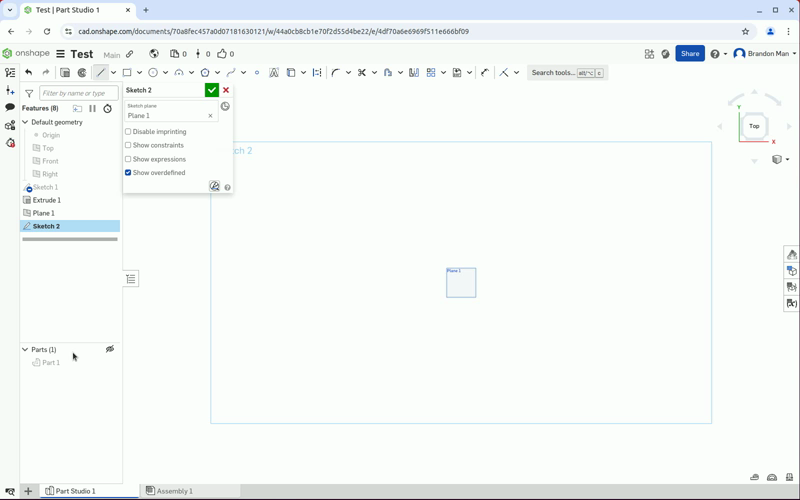
key_down(shift)
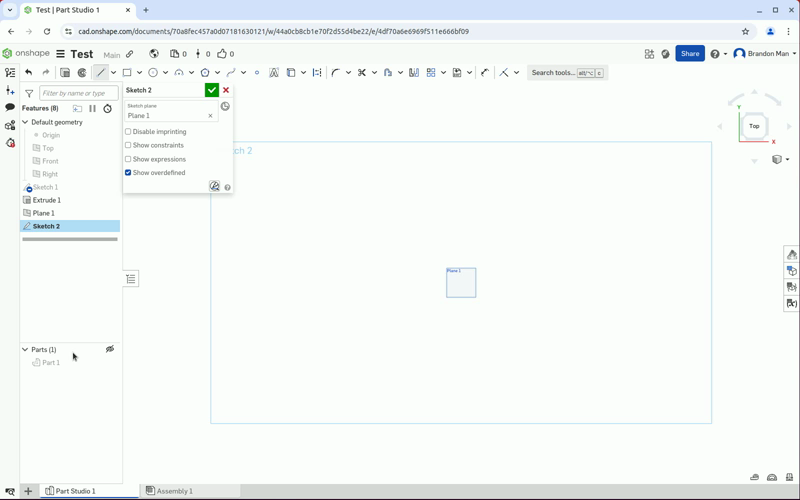
mouse_move(399, 306)
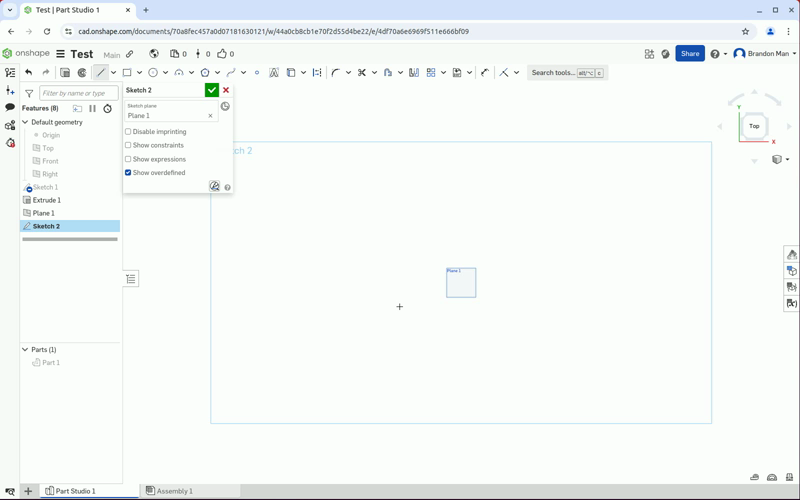
click(399, 306)
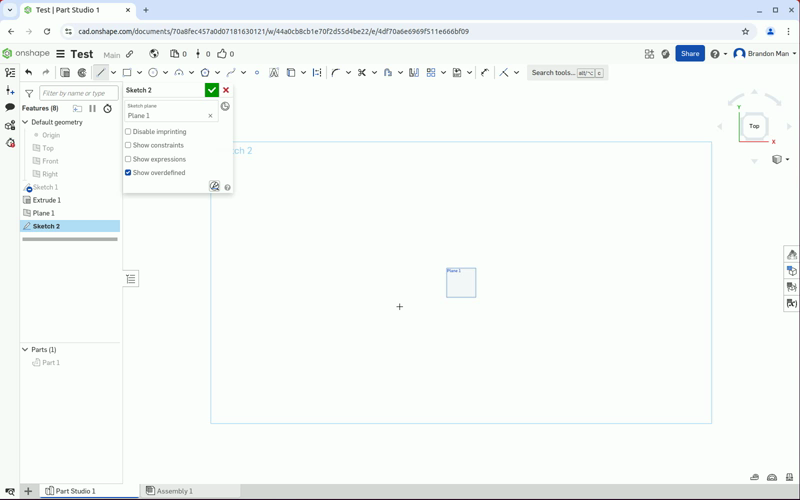
key_up(shift)
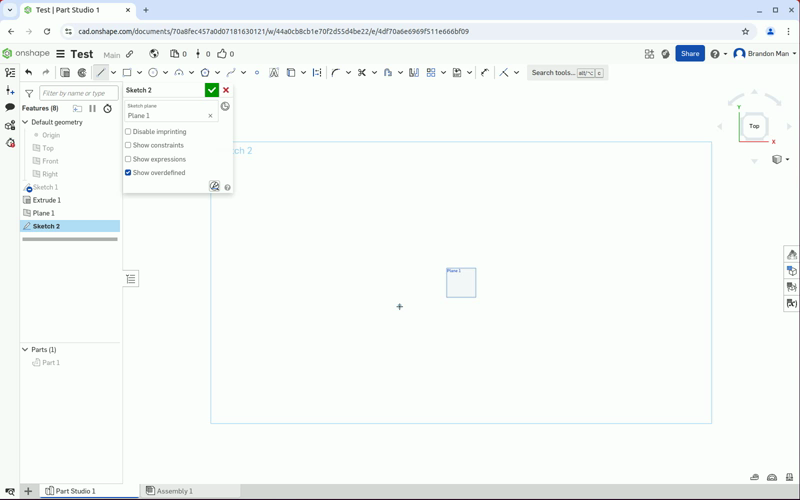
key_down(shift)
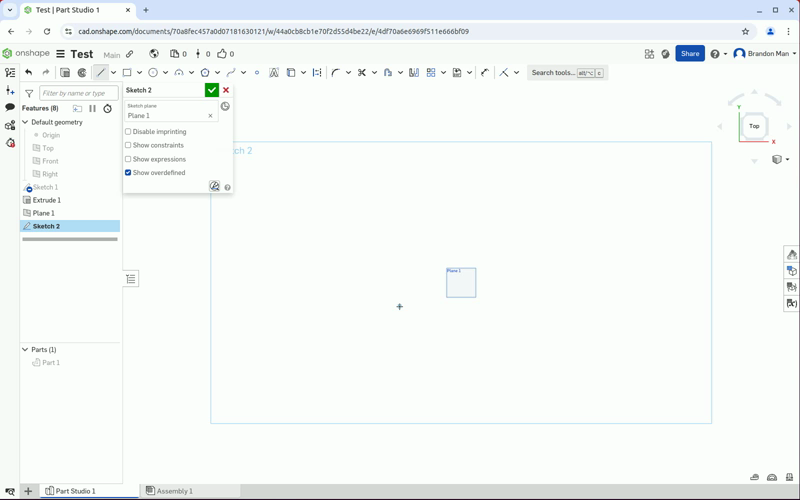
mouse_move(549, 306)
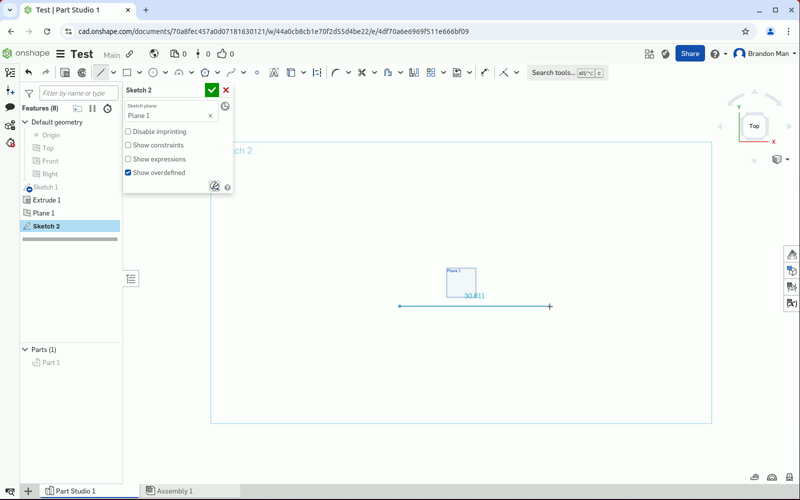
click(549, 306)
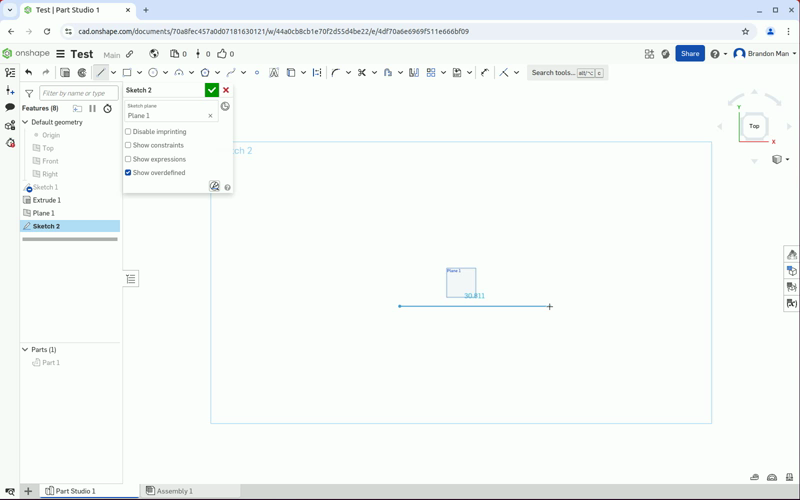
key_up(shift)
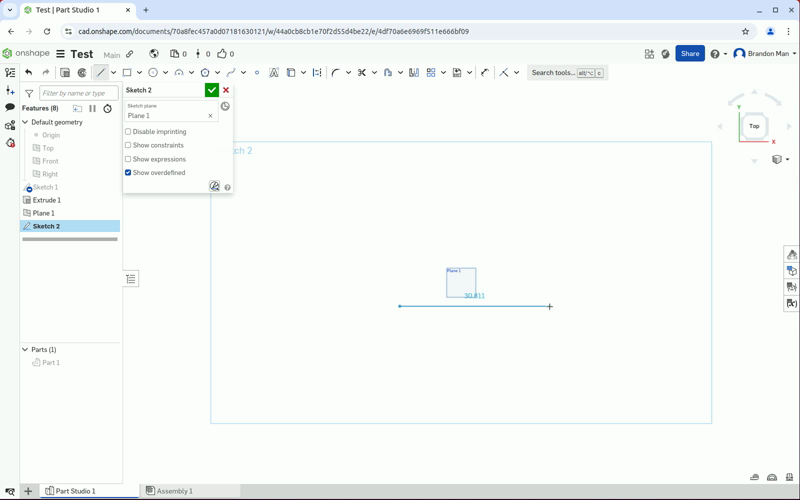
key_down(shift)
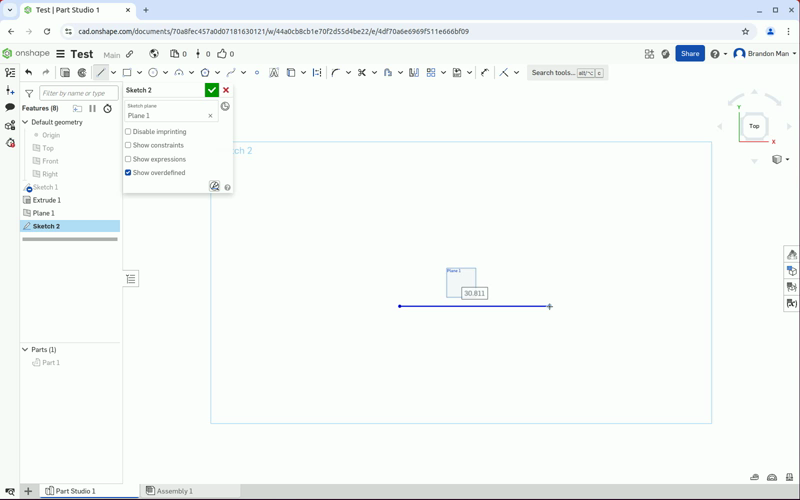
mouse_move(579, 306)
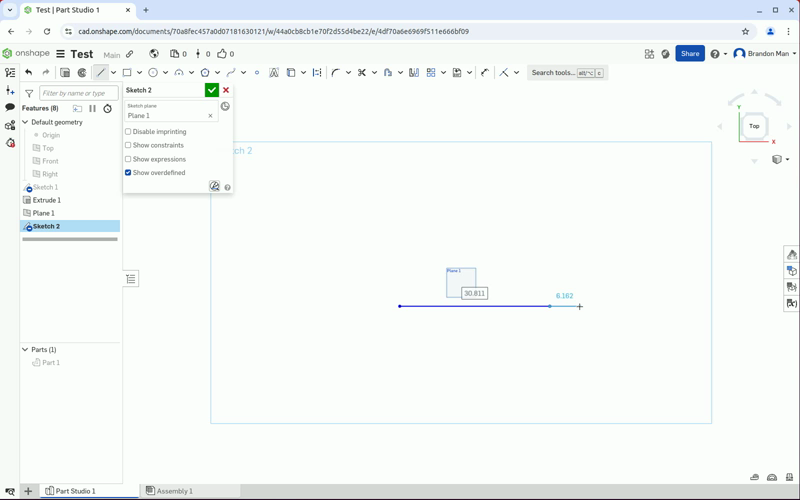
mouse_move(549, 249)
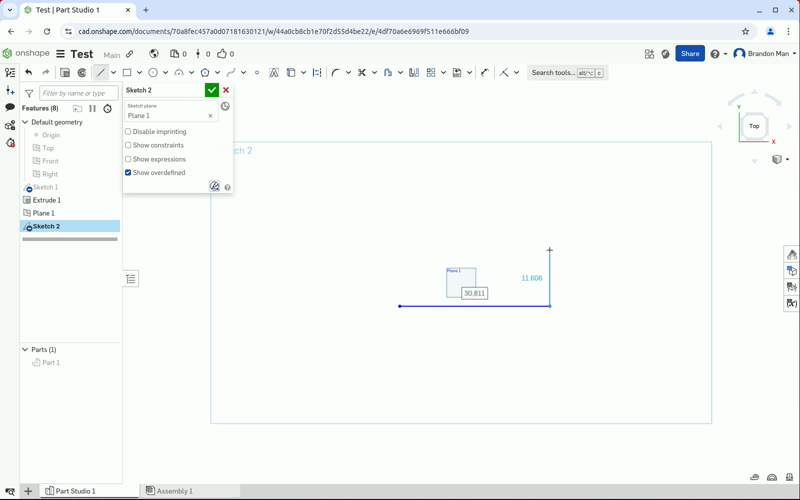
click(549, 249)
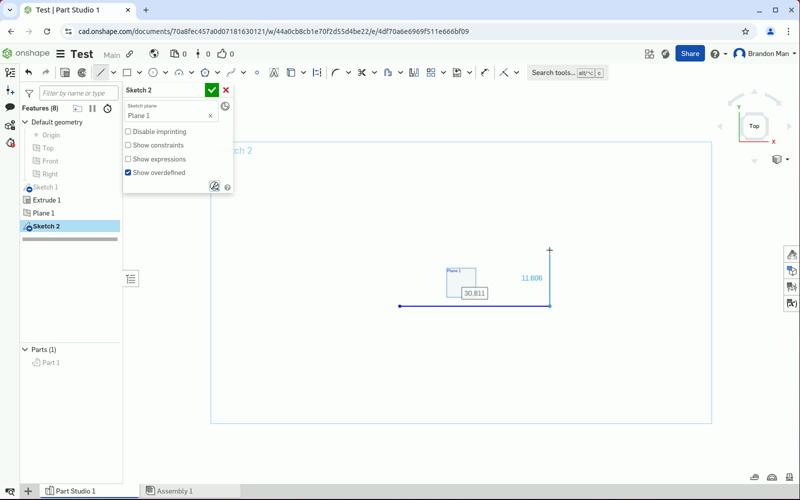
key_up(shift)
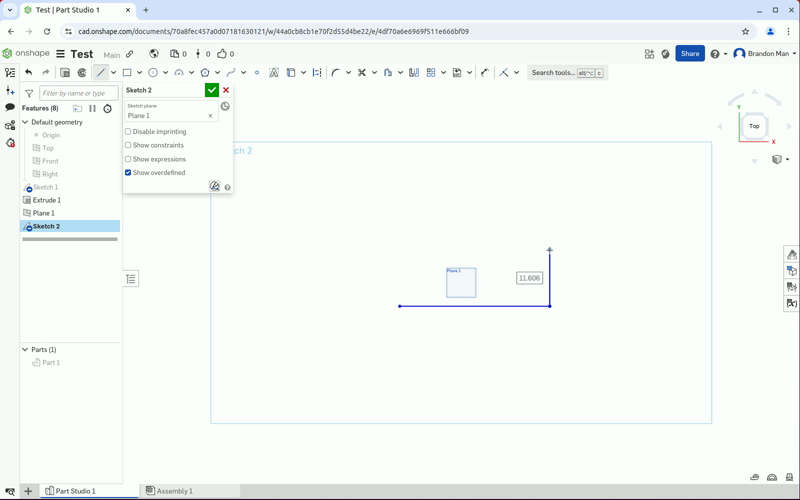
key_down(shift)
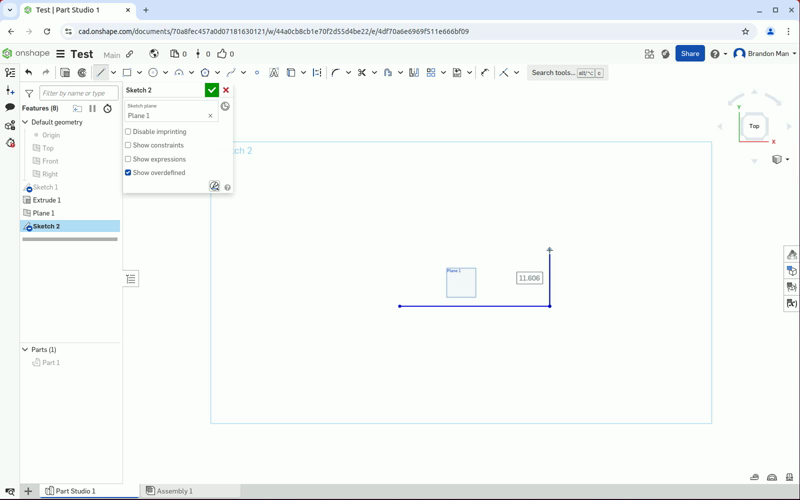
mouse_move(399, 249)
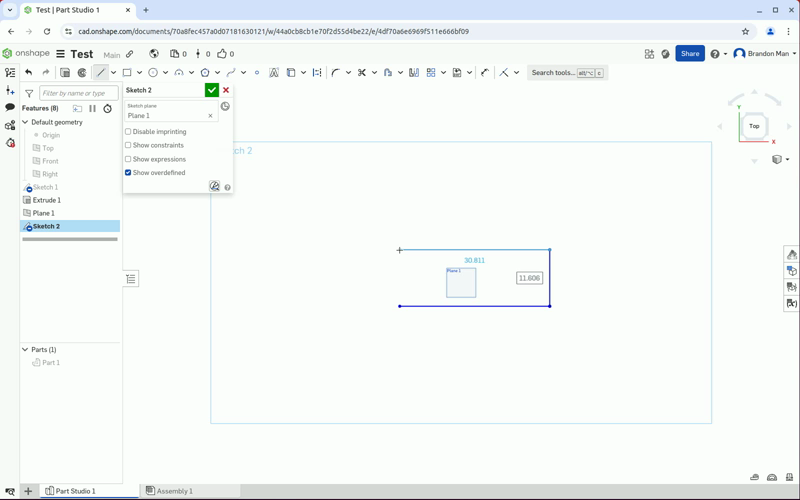
click(399, 249)
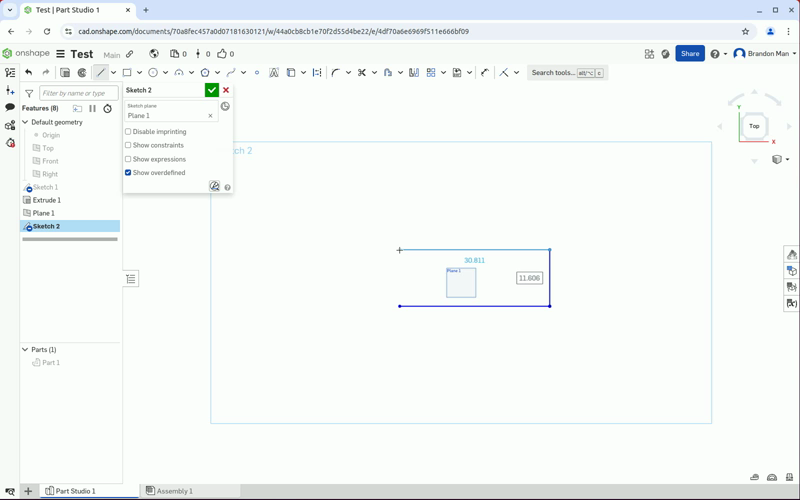
key_up(shift)
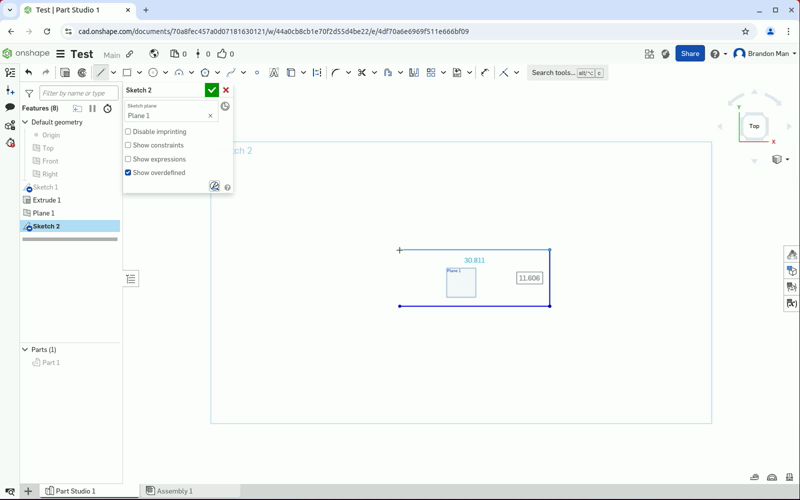
mouse_move(429, 249)
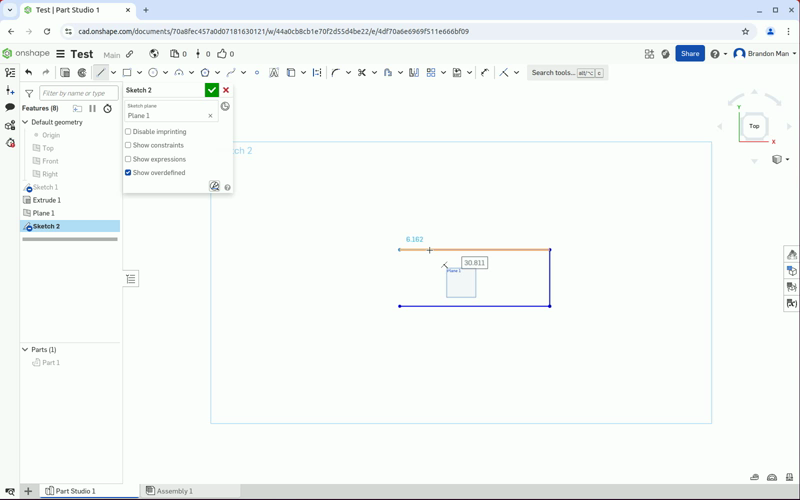
key_down(shift)
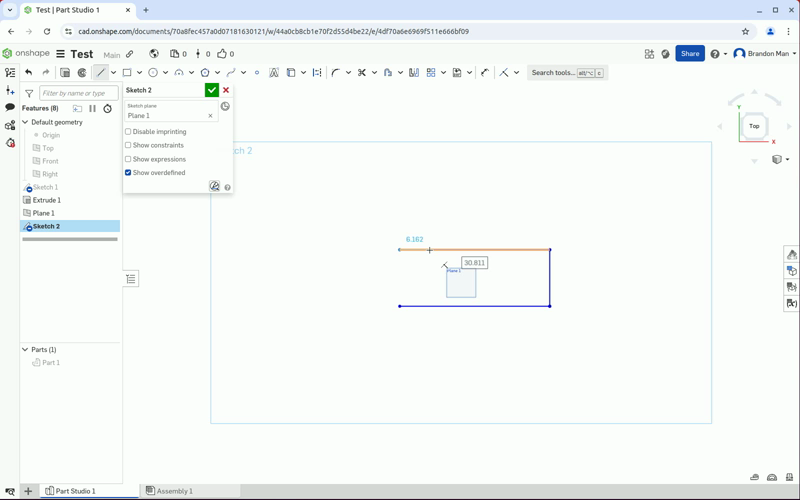
mouse_move(399, 306)
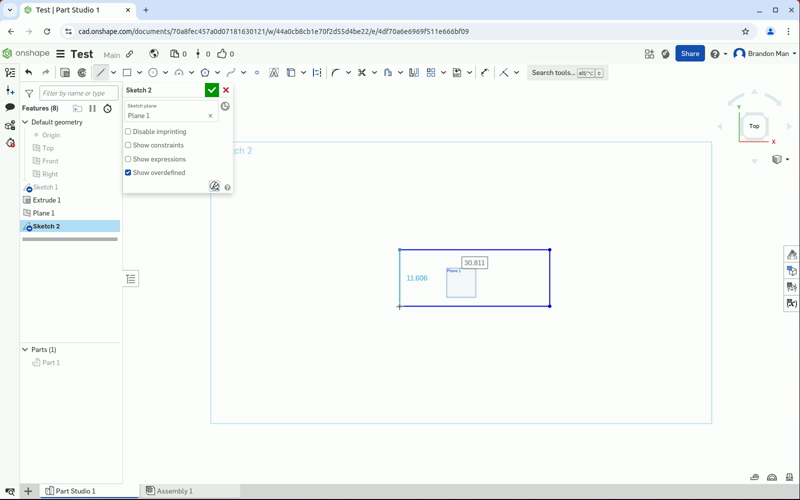
key_up(shift)
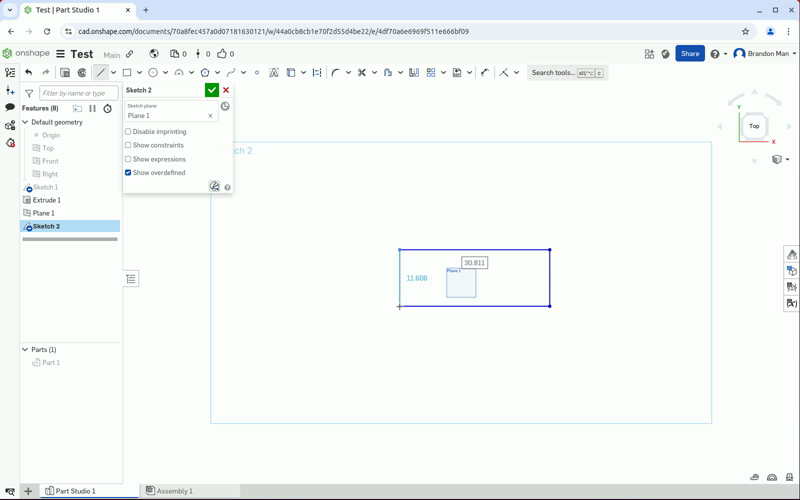
click(399, 306)
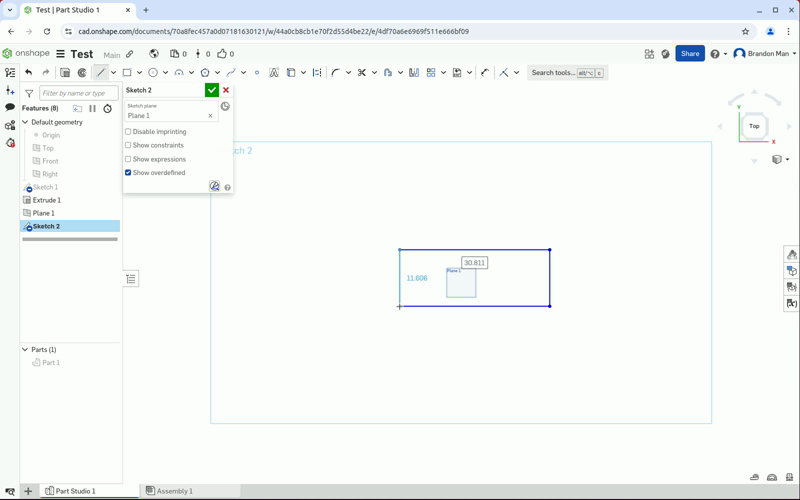
key(esc)
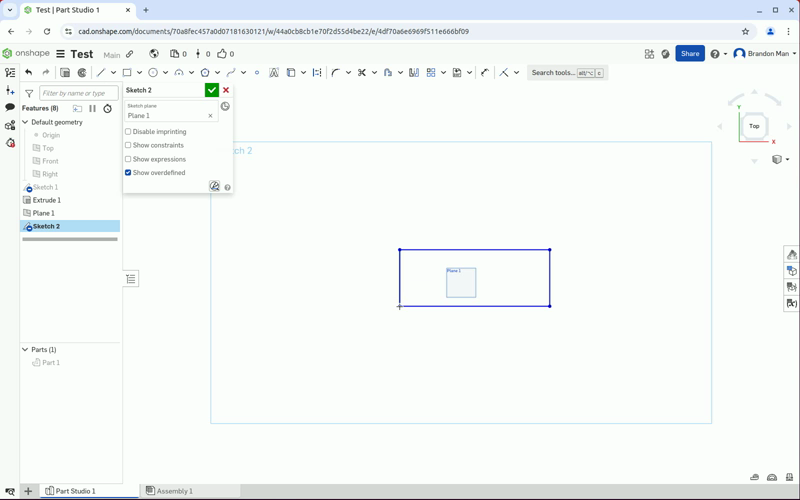
mouse_move(434, 277)
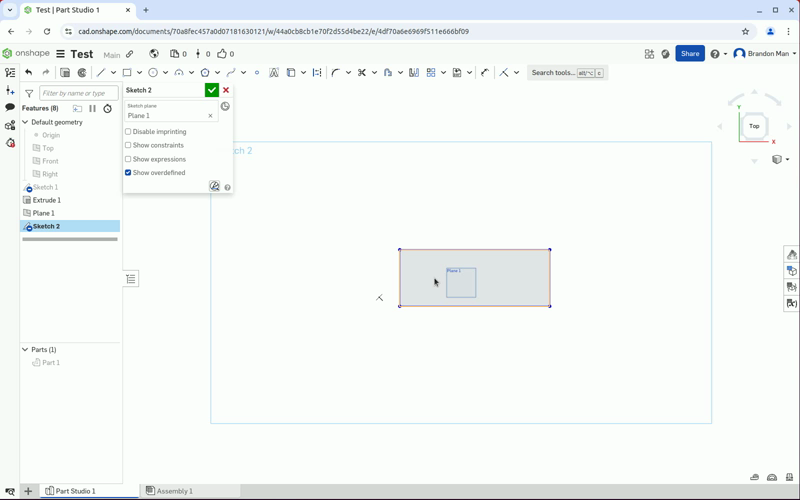
click(434, 277)
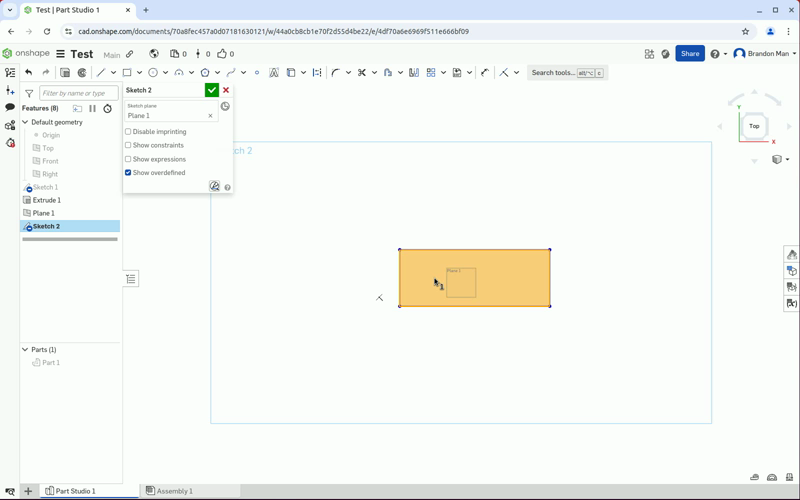
mouse_move(73, 352)
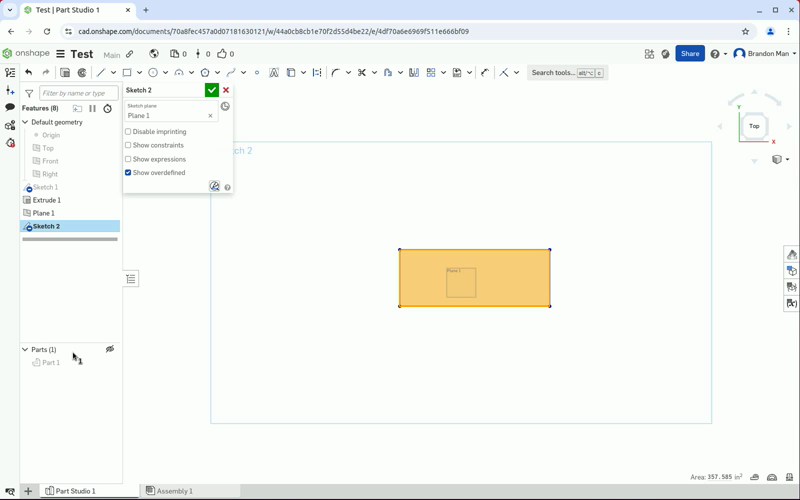
key(shift+y)
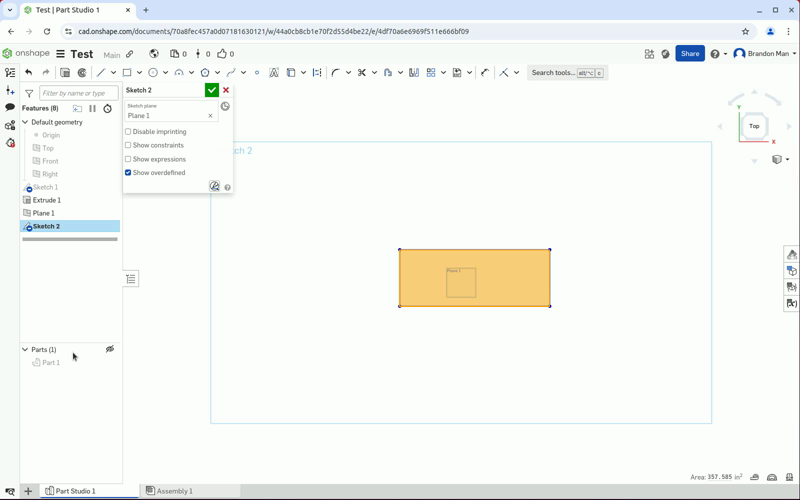
key(shift+e)
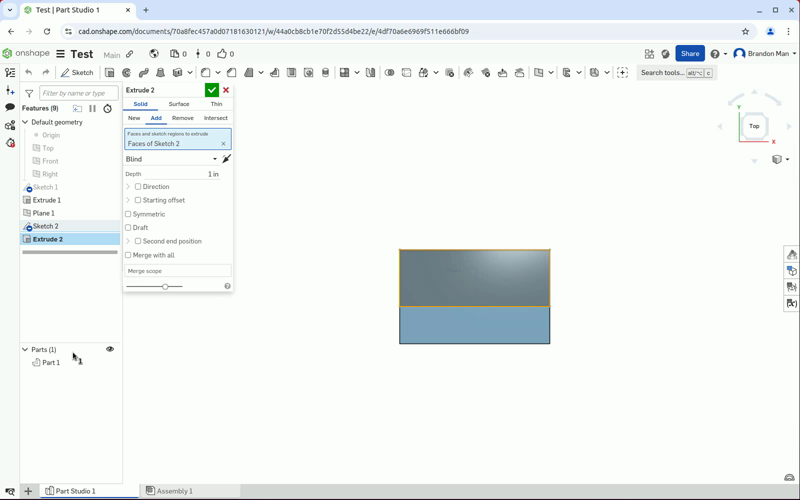
mouse_move(143, 106)
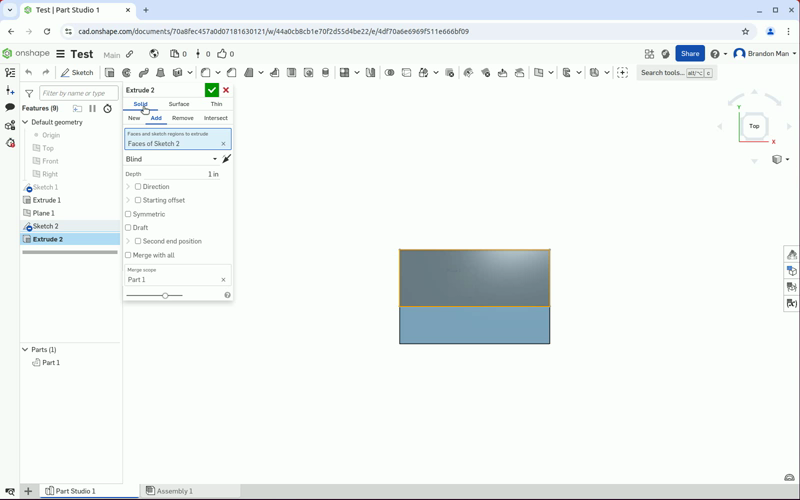
click(143, 106)
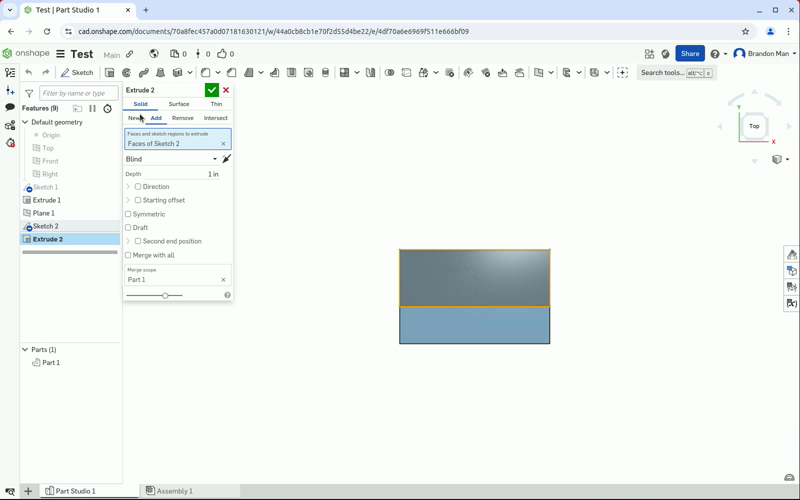
mouse_move(137, 120)
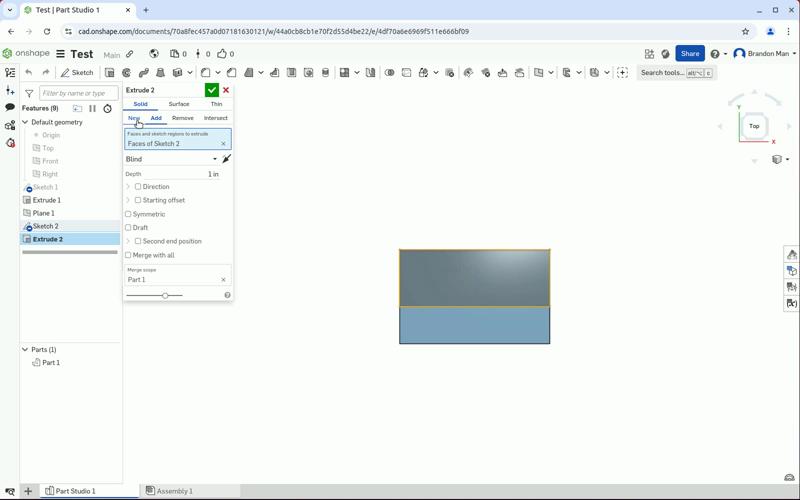
click(137, 120)
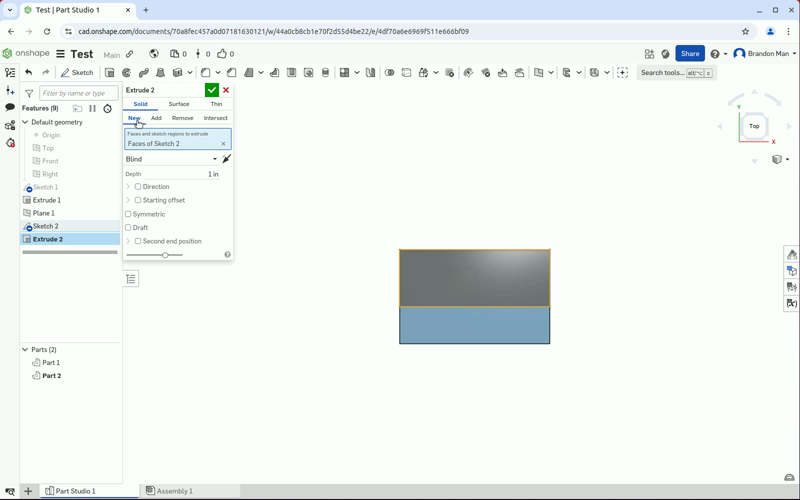
key(tab, 4)
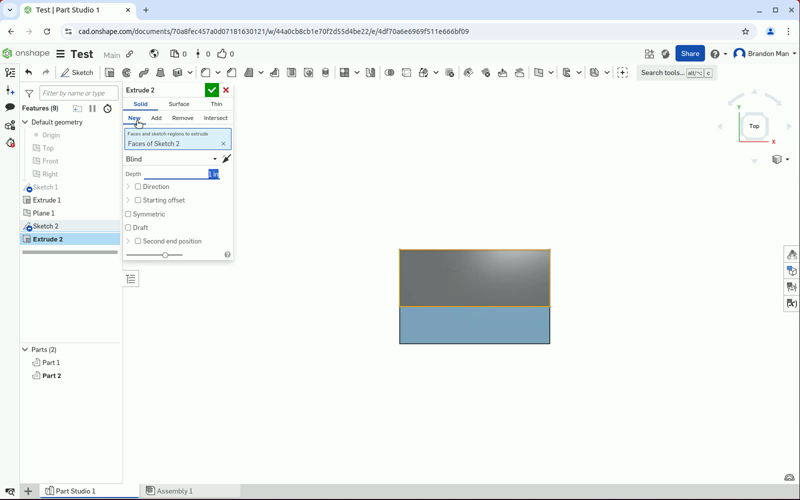
text(15.405)
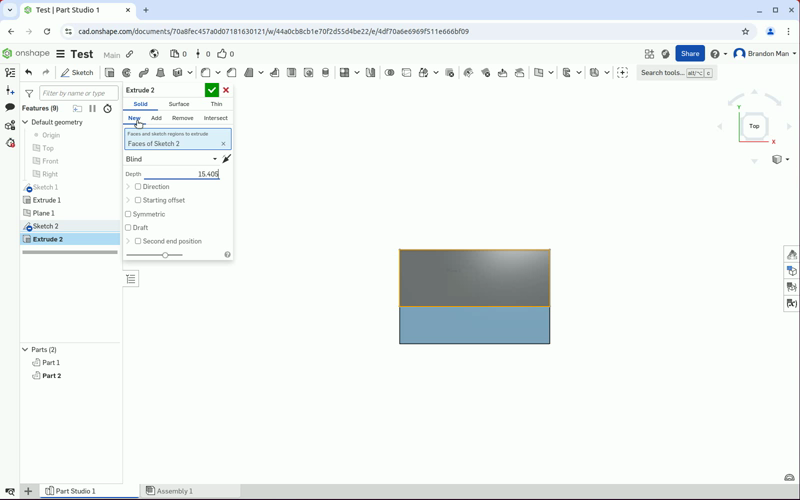
key(enter)
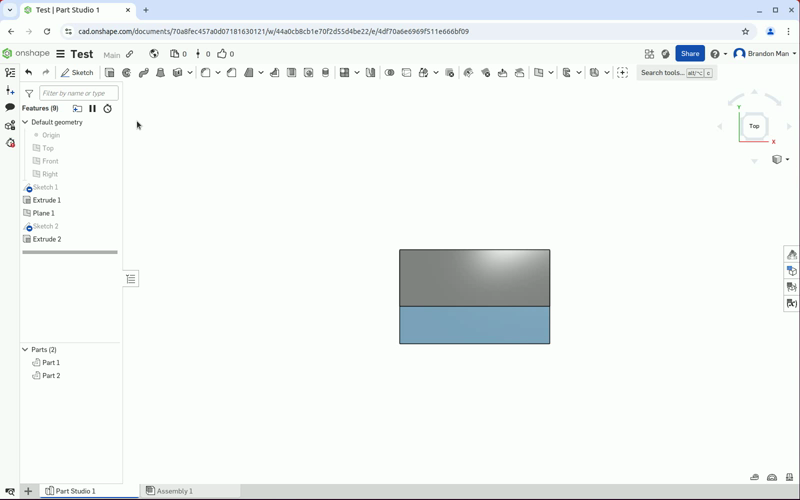
key(shift+h)
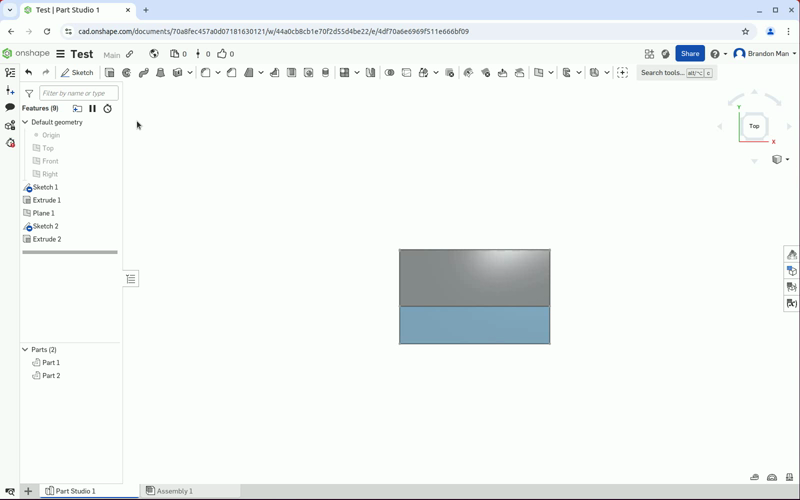
key(shift+h)
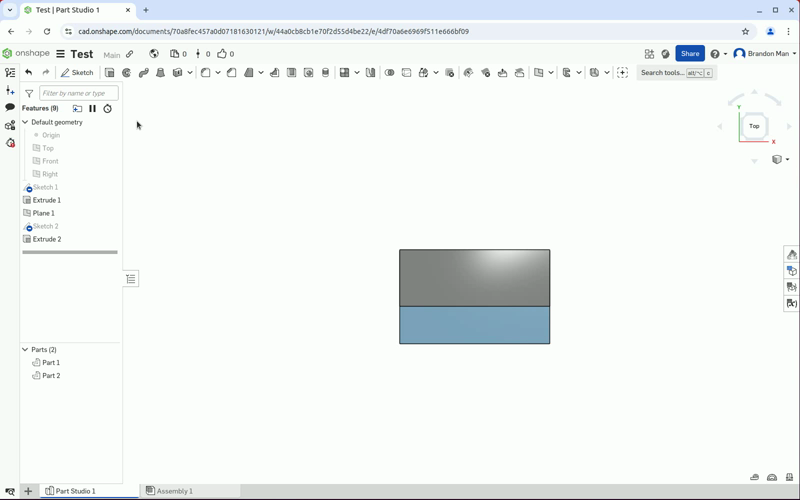
mouse_move(73, 189)
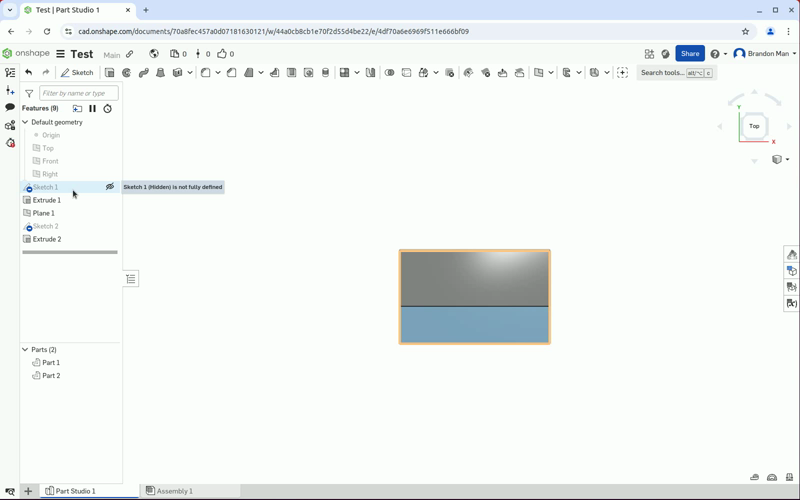
click(73, 189)
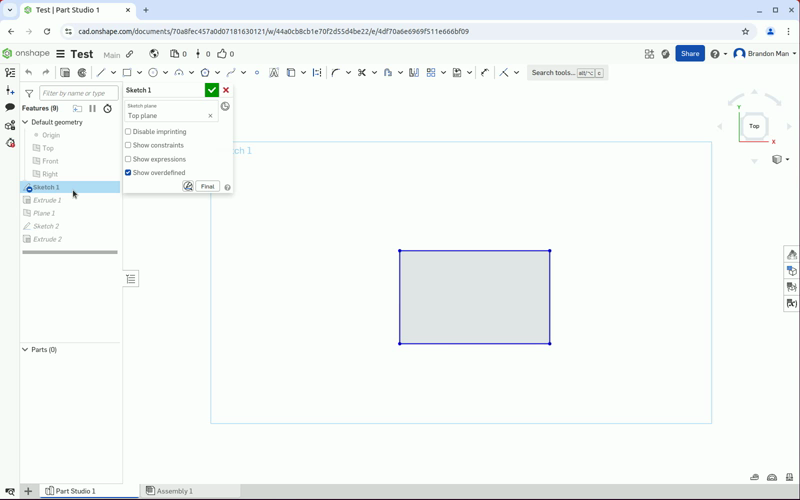
mouse_move(229, 92)
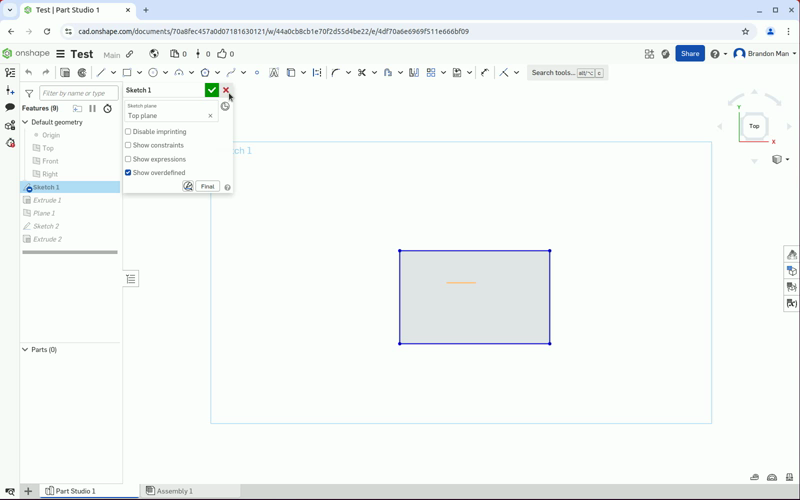
click(229, 92)
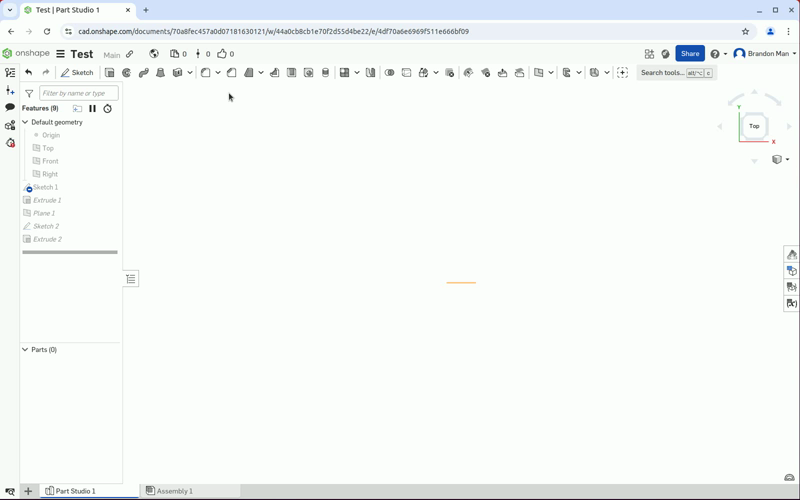
mouse_move(541, 75)
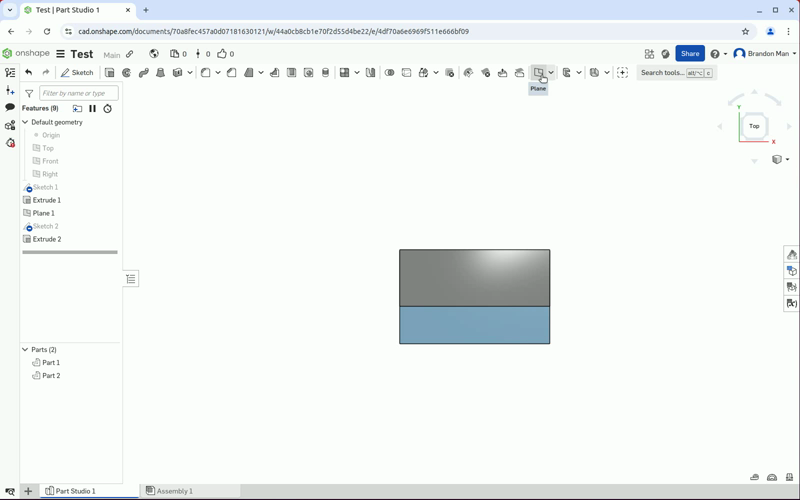
click(541, 75)
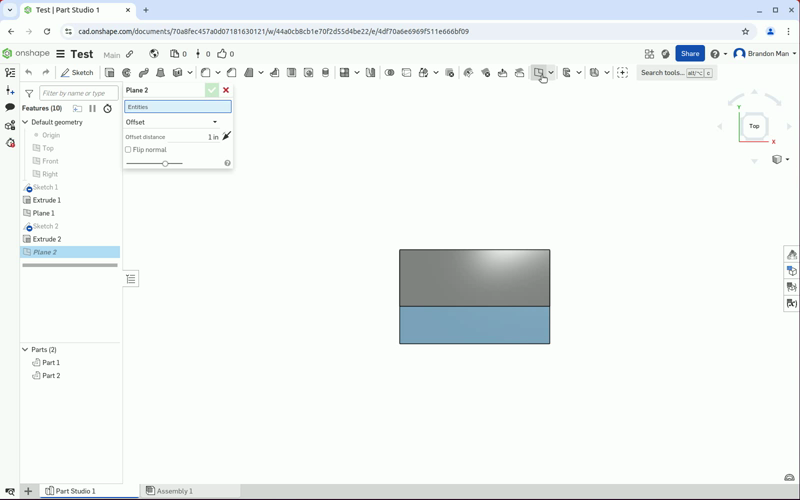
mouse_move(73, 150)
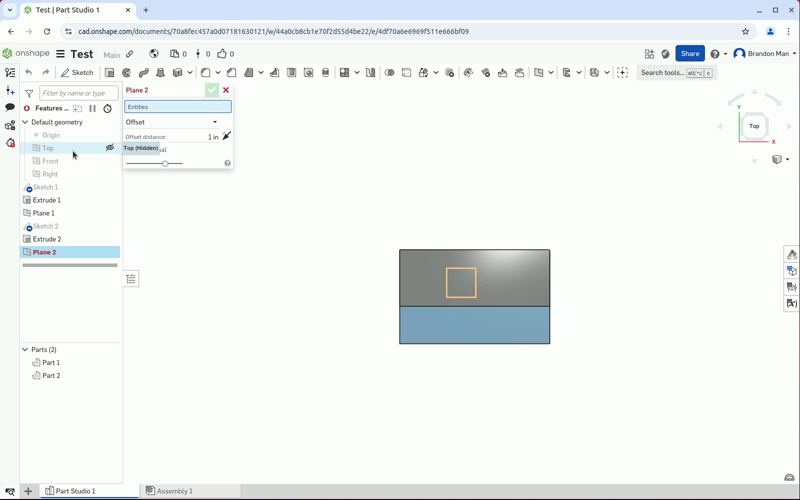
click(73, 150)
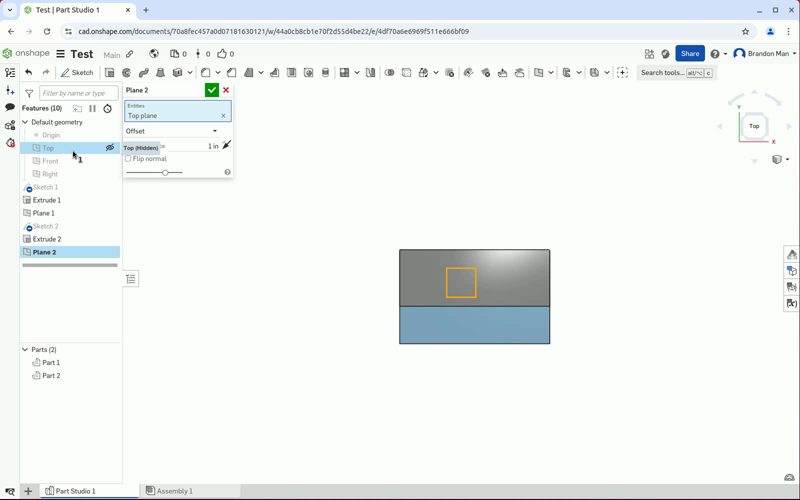
key(tab, 2)
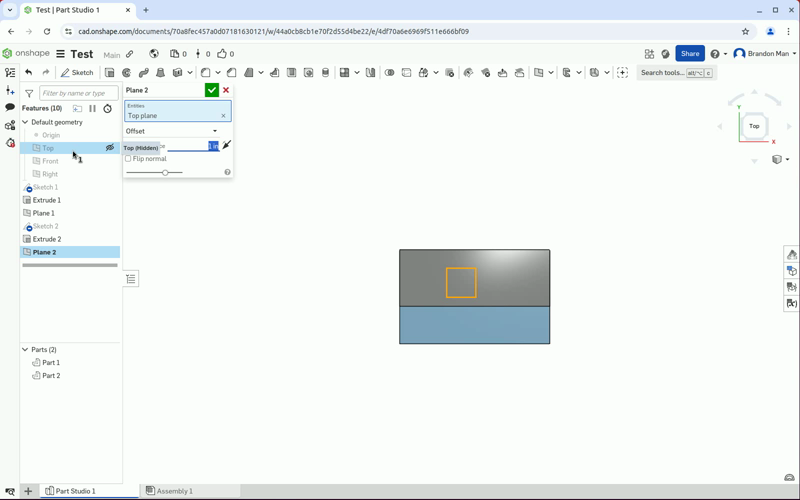
text(23.108)
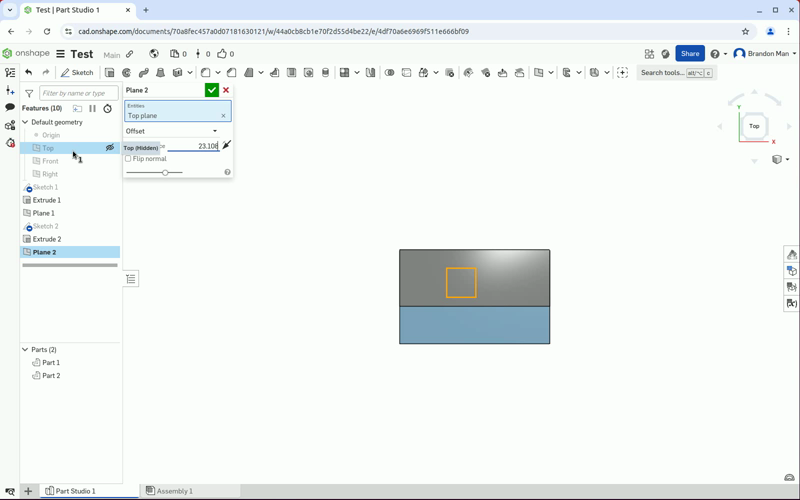
key(enter, 2)
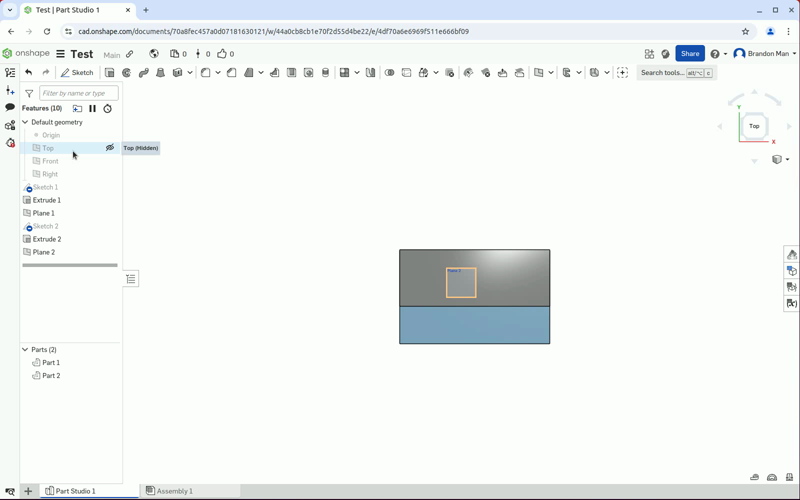
key(shift+s)
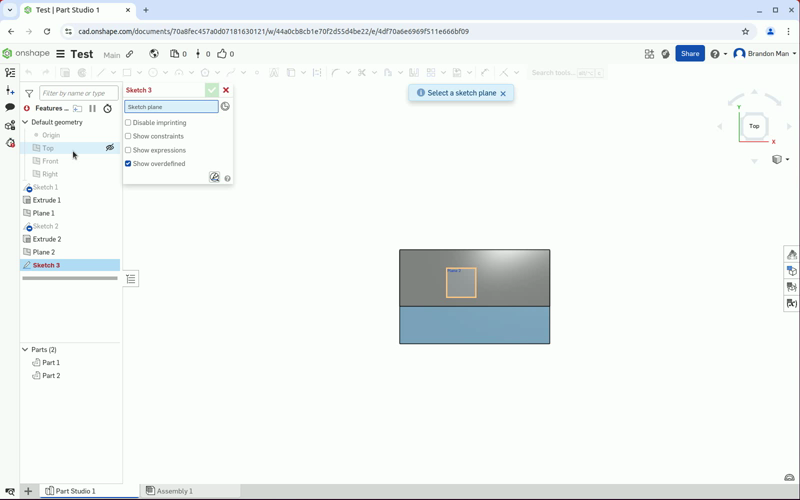
mouse_move(73, 254)
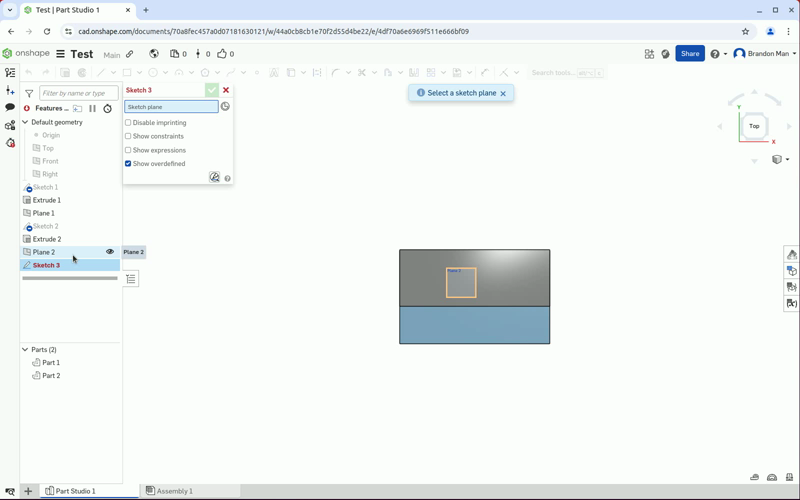
click(73, 254)
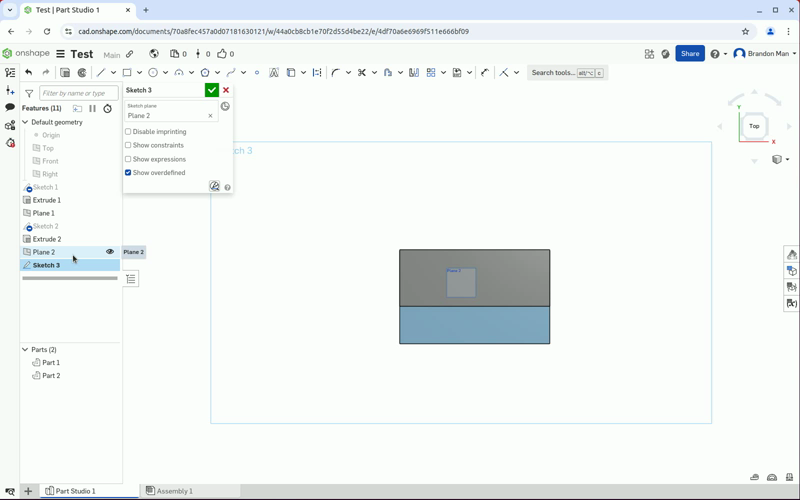
mouse_move(73, 352)
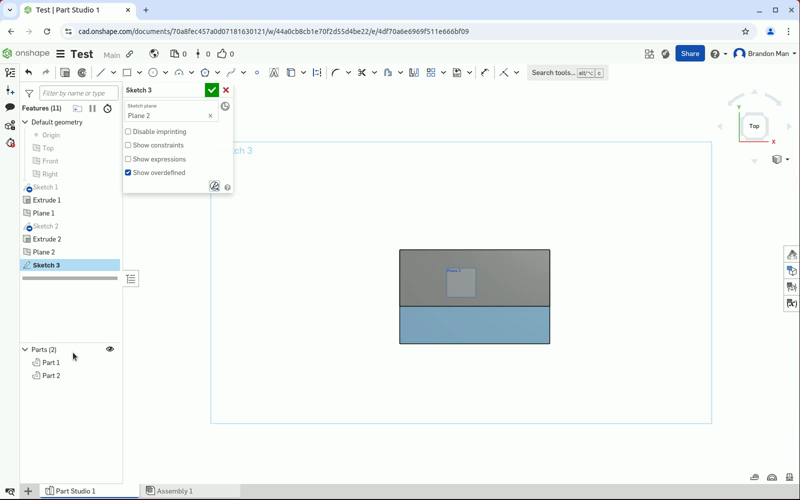
key(y)
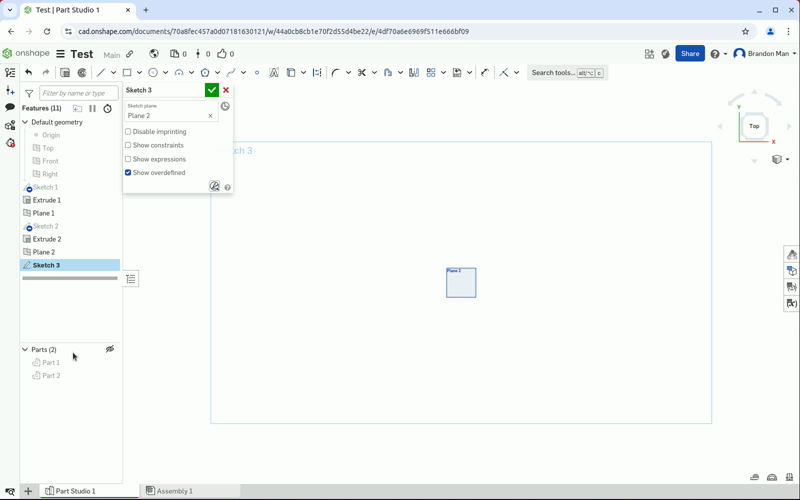
key(l)
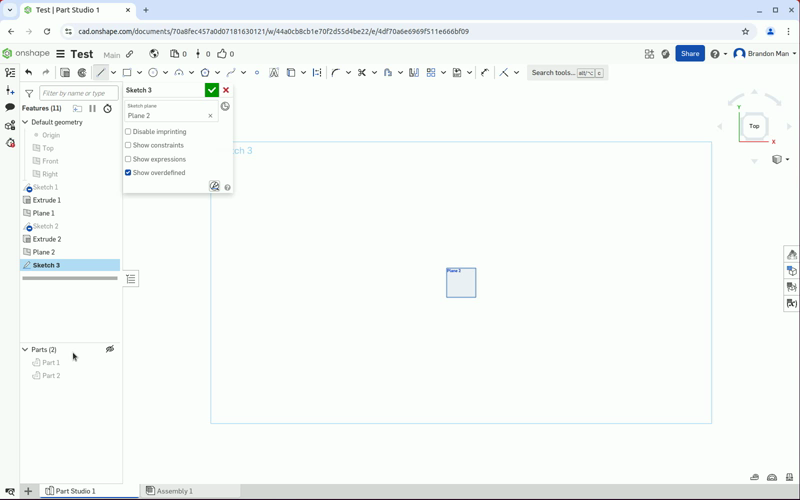
key_down(shift)
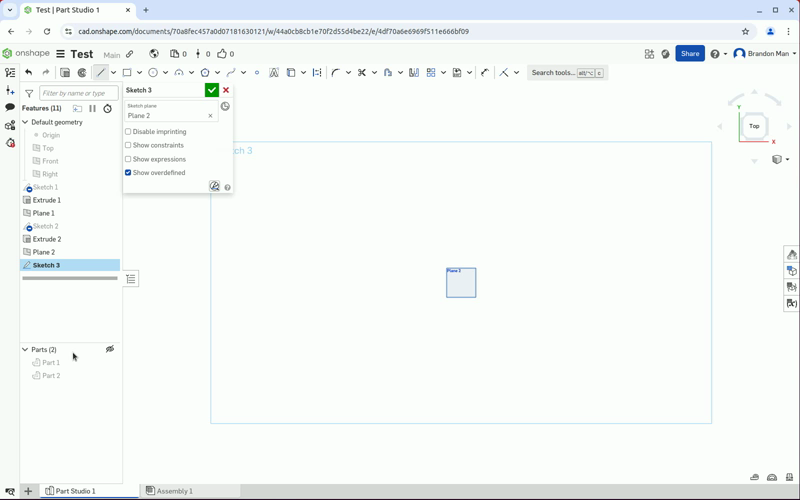
mouse_move(437, 306)
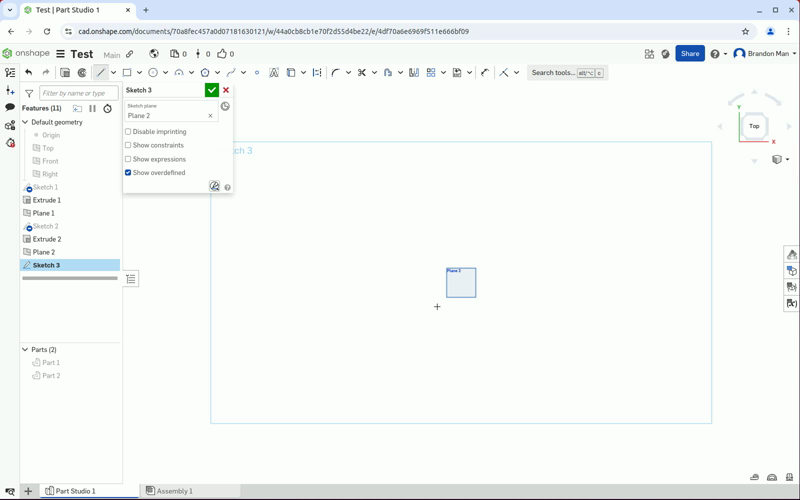
click(437, 306)
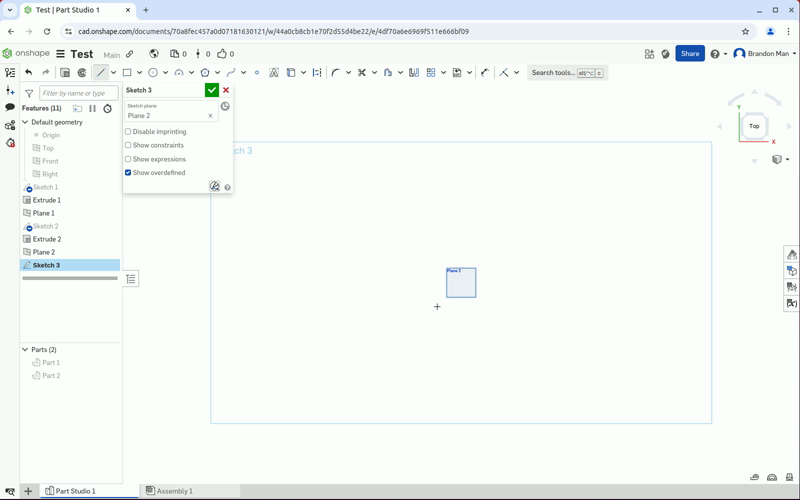
key_up(shift)
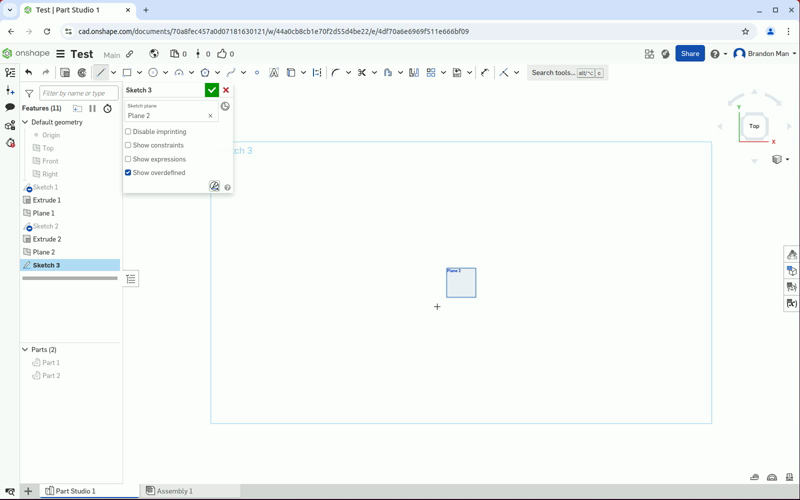
key_down(shift)
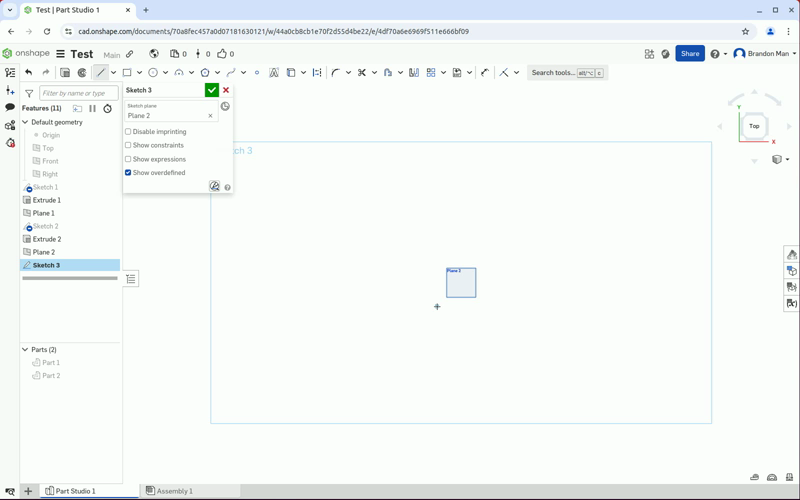
mouse_move(512, 306)
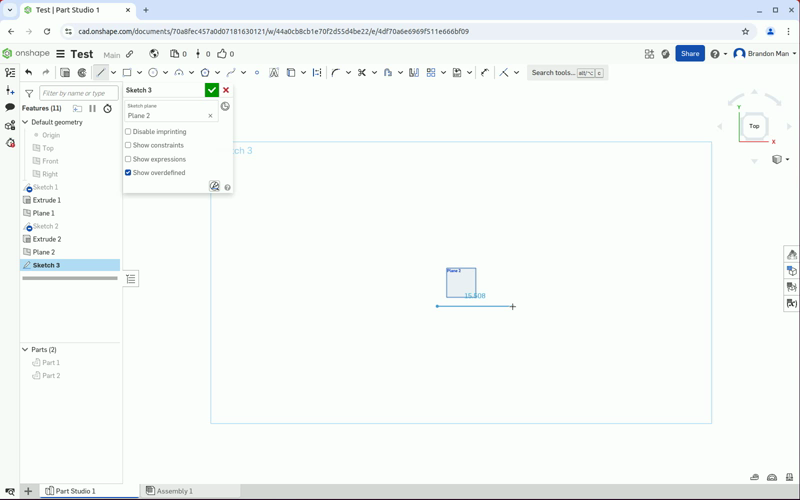
click(512, 306)
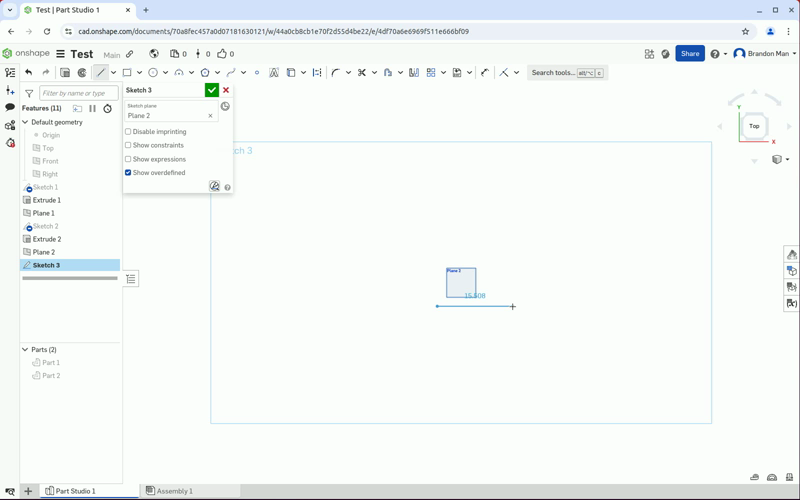
key_up(shift)
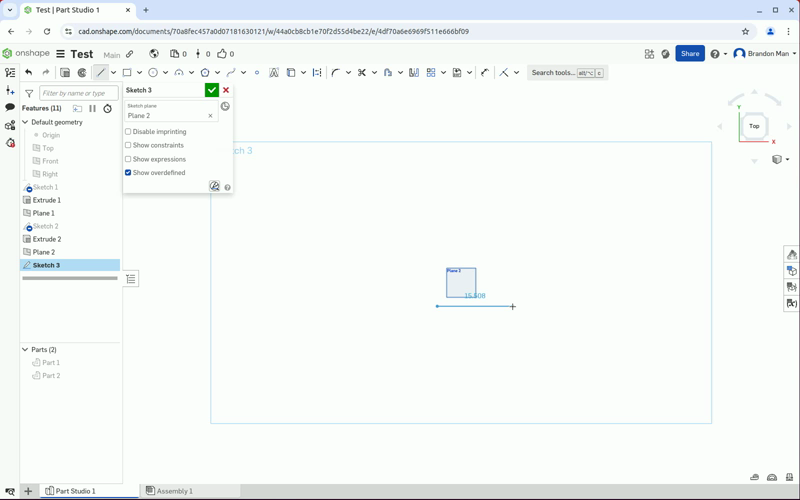
key_down(shift)
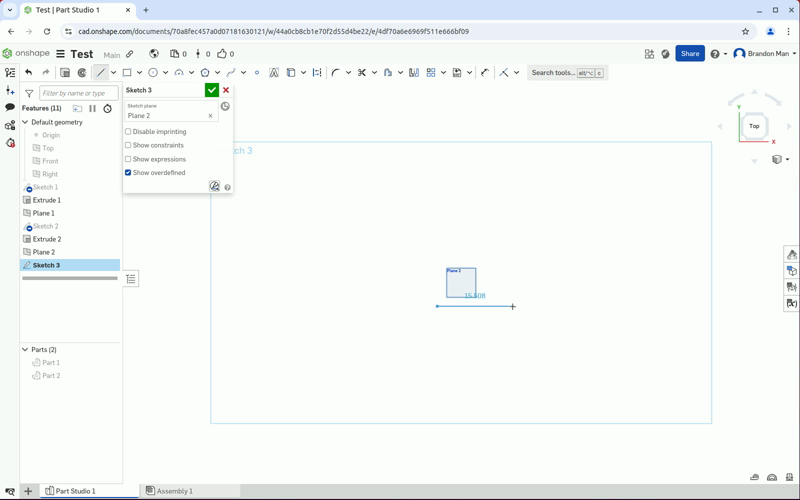
mouse_move(542, 306)
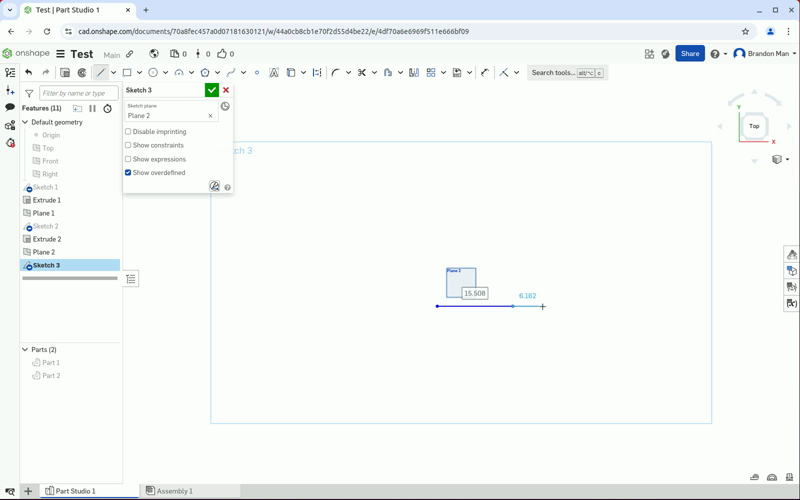
mouse_move(512, 277)
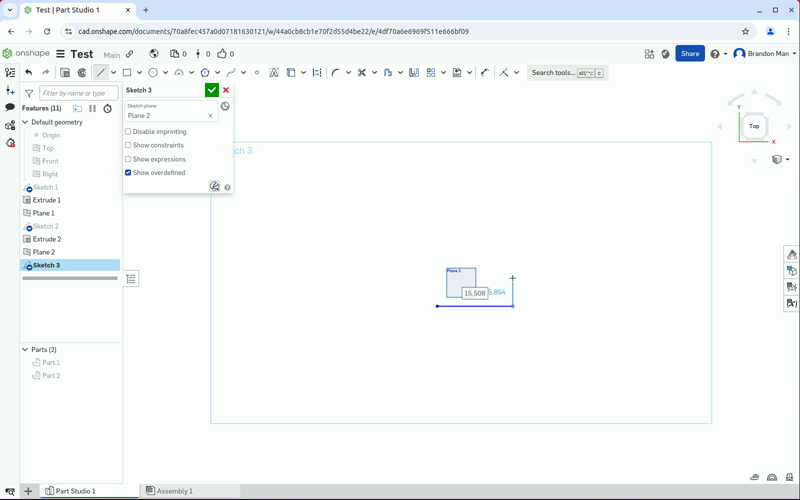
click(512, 277)
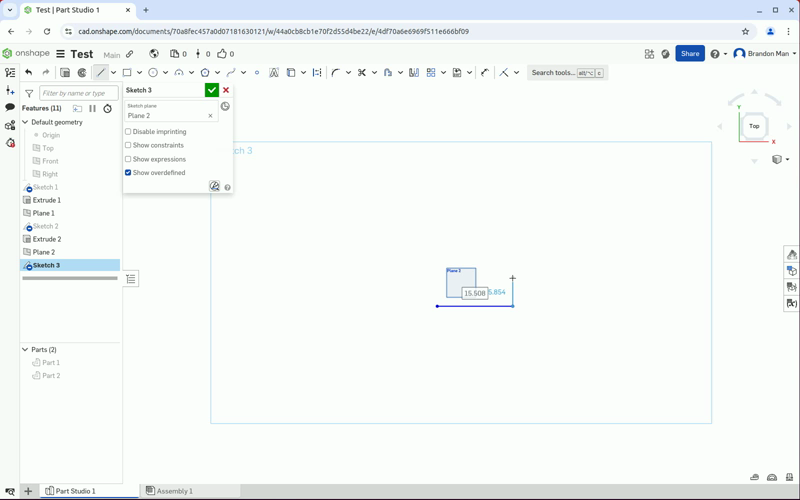
key_up(shift)
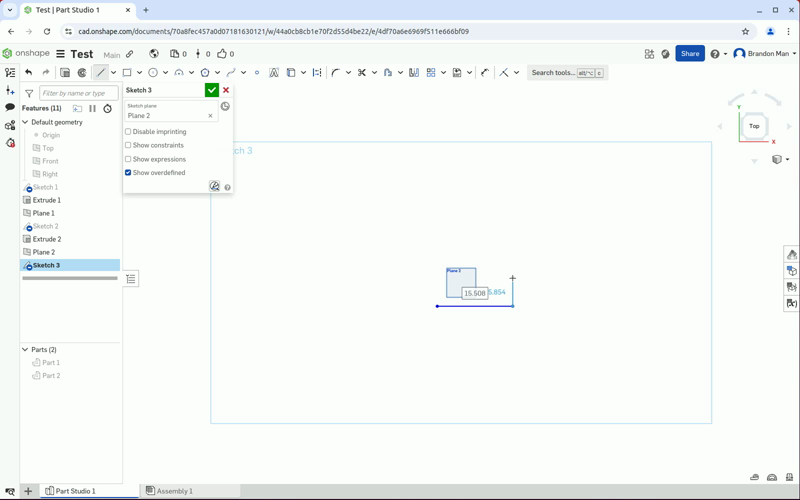
key_down(shift)
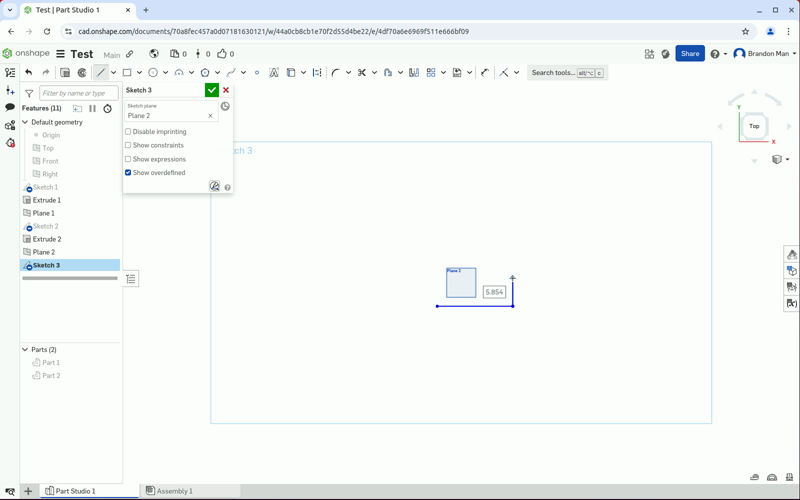
mouse_move(437, 277)
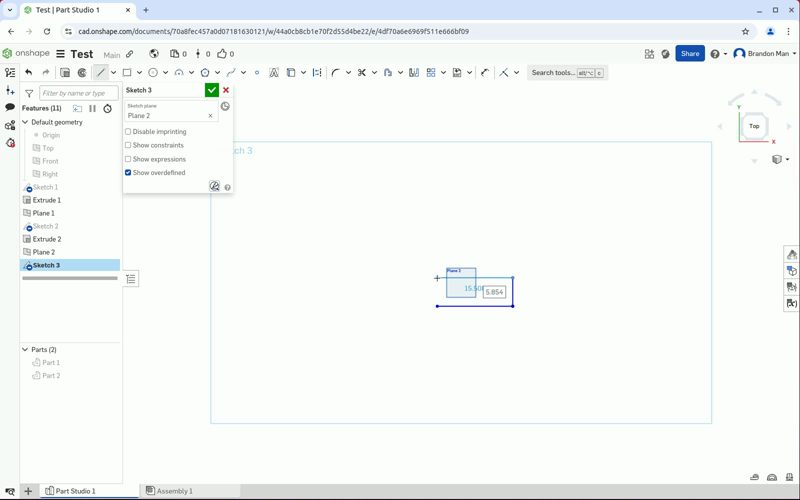
click(437, 277)
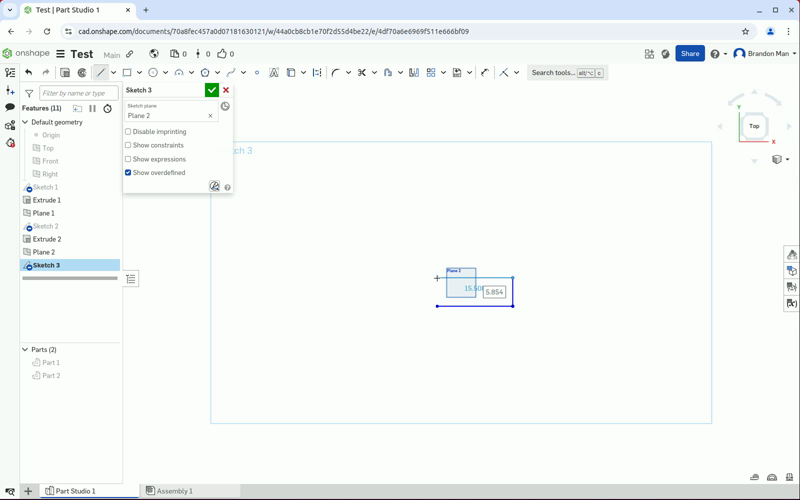
key_up(shift)
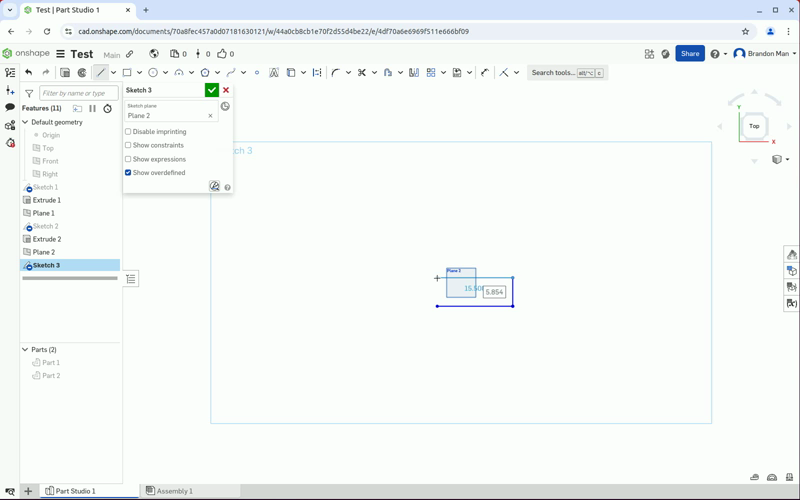
mouse_move(467, 277)
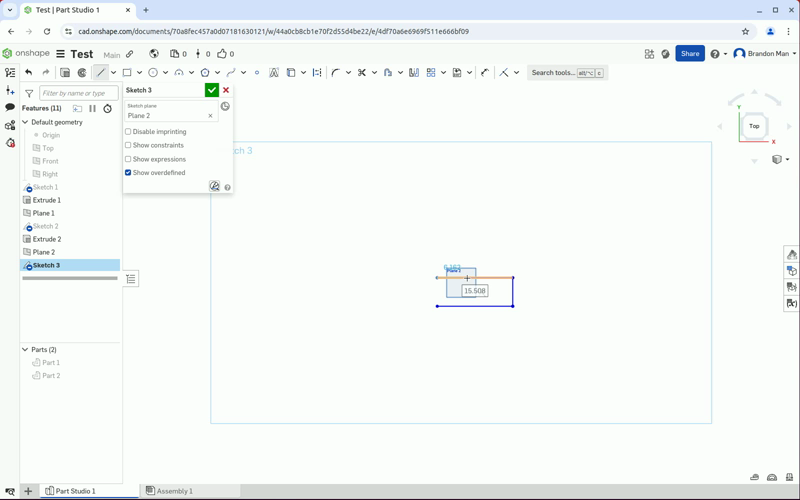
key_down(shift)
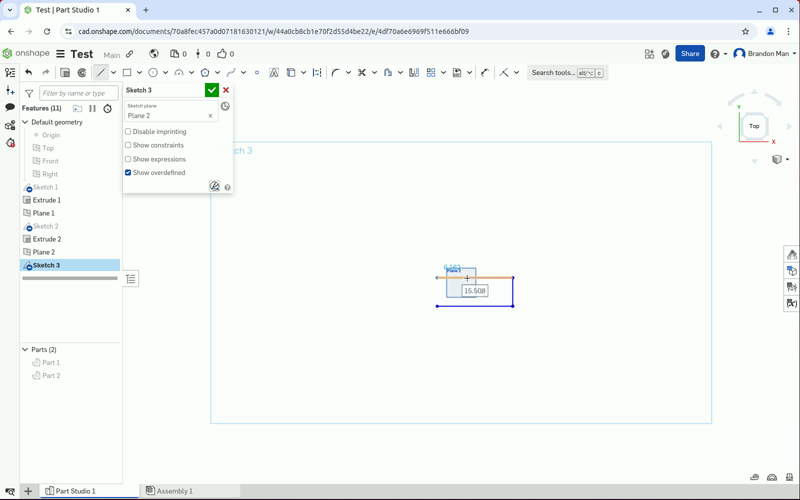
mouse_move(437, 306)
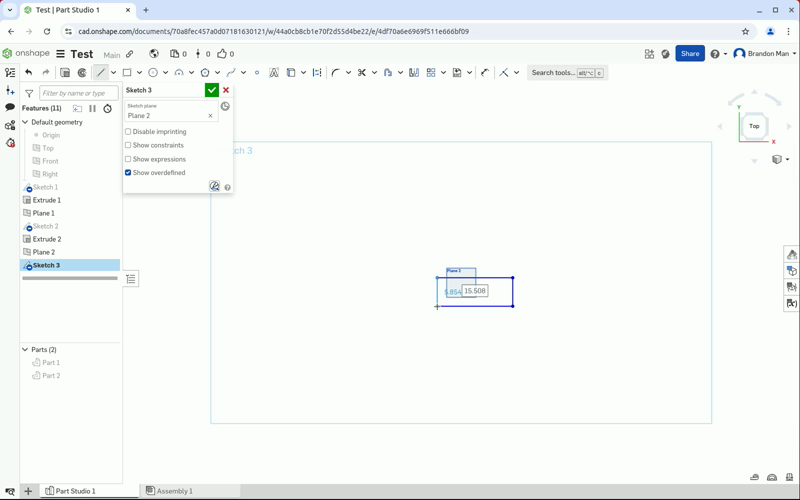
key_up(shift)
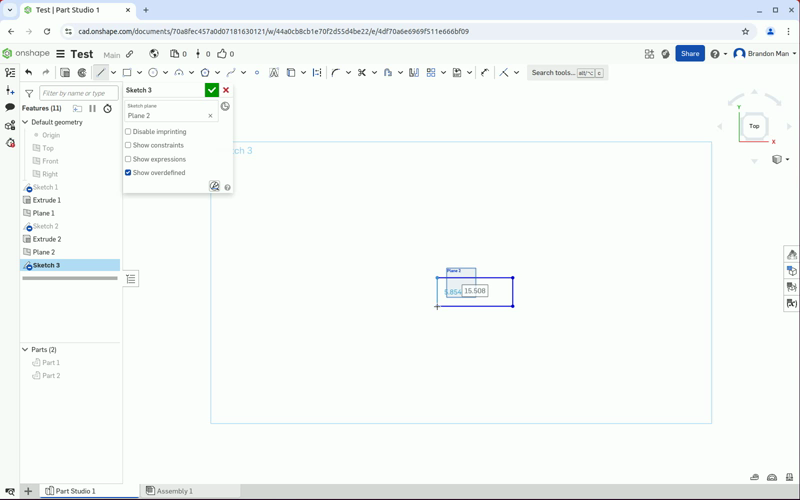
click(437, 306)
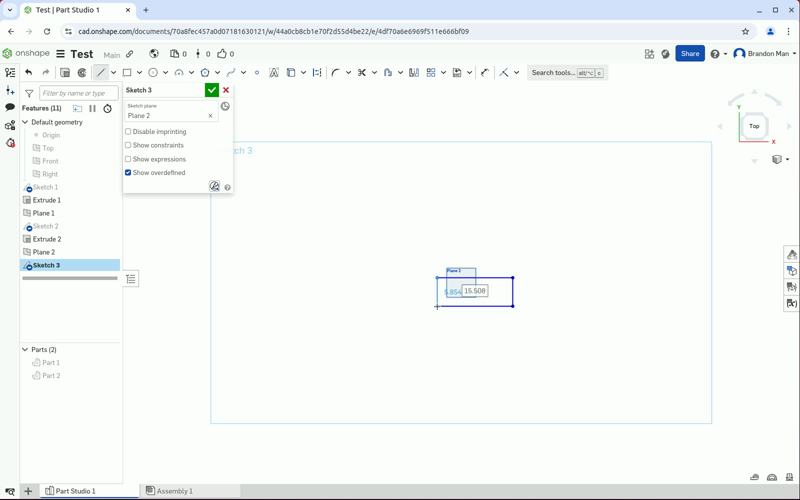
key(esc)
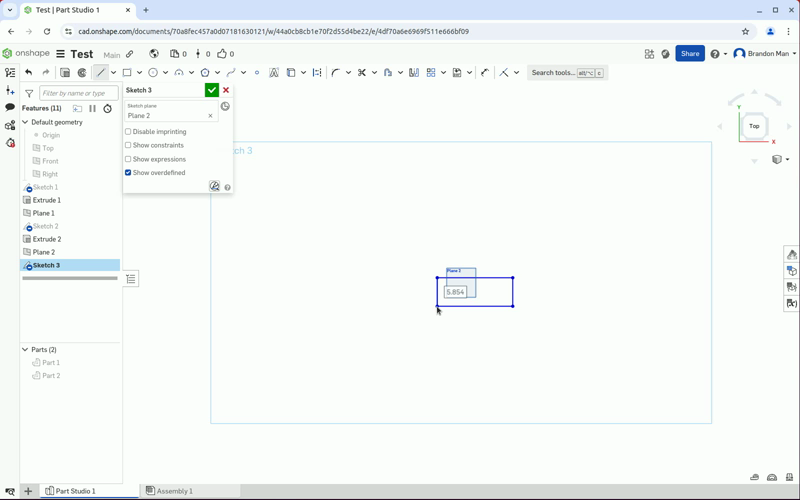
mouse_move(449, 282)
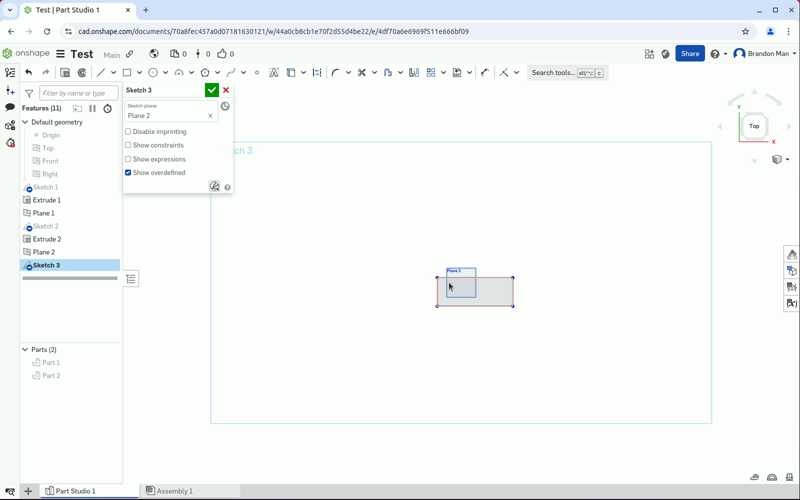
click(449, 282)
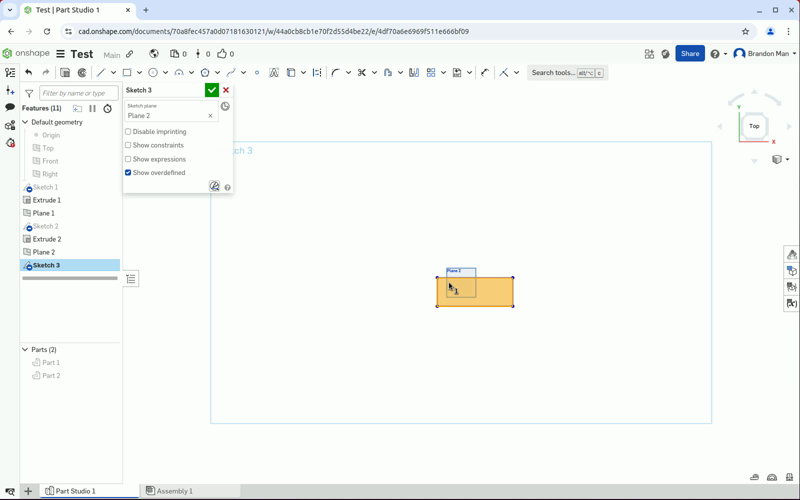
mouse_move(73, 352)
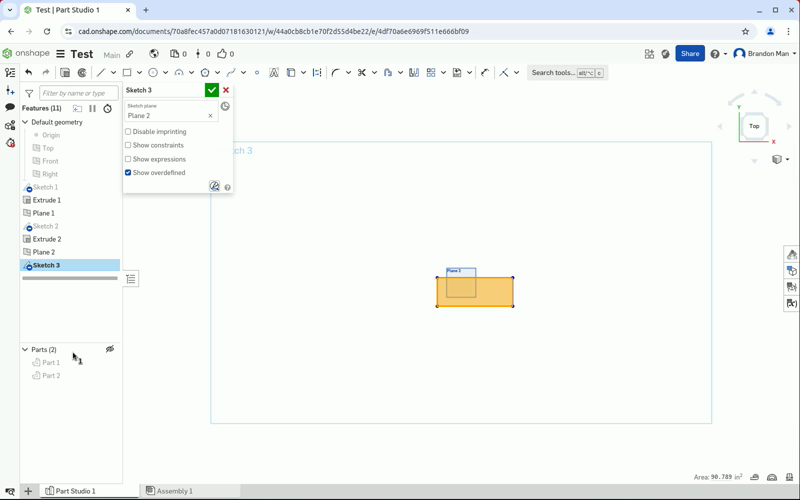
key(shift+y)
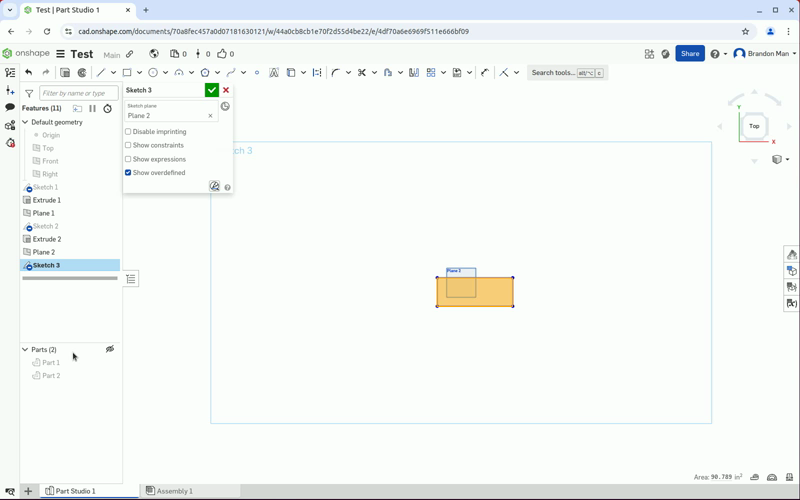
key(shift+e)
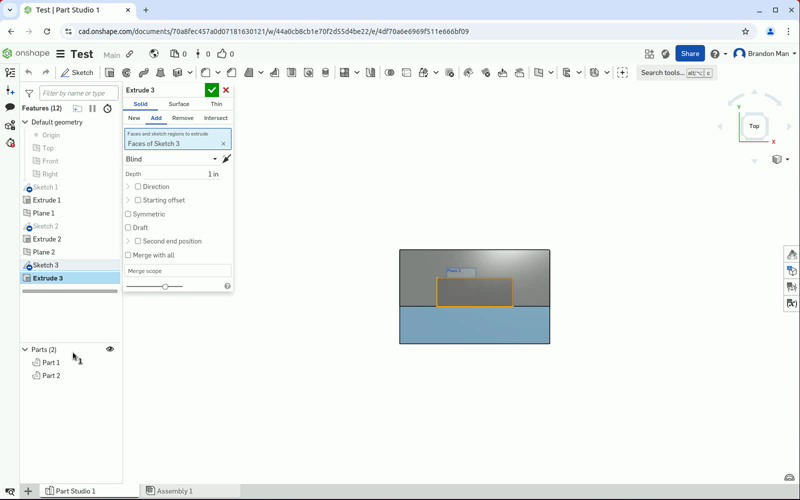
mouse_move(143, 106)
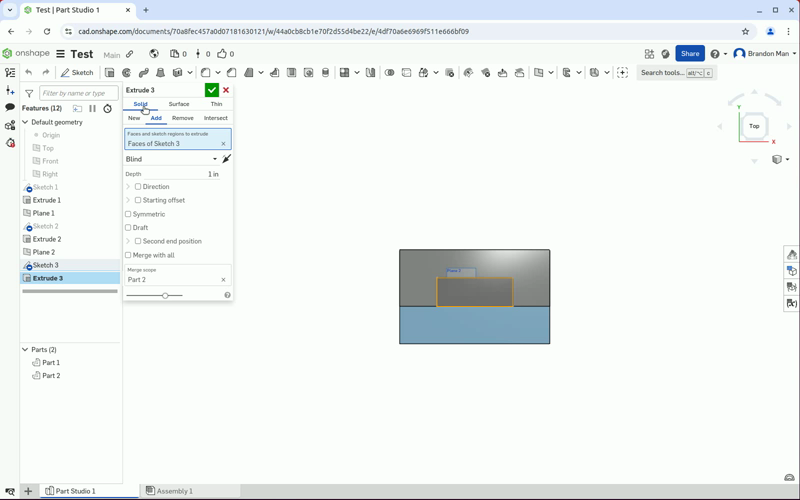
click(143, 106)
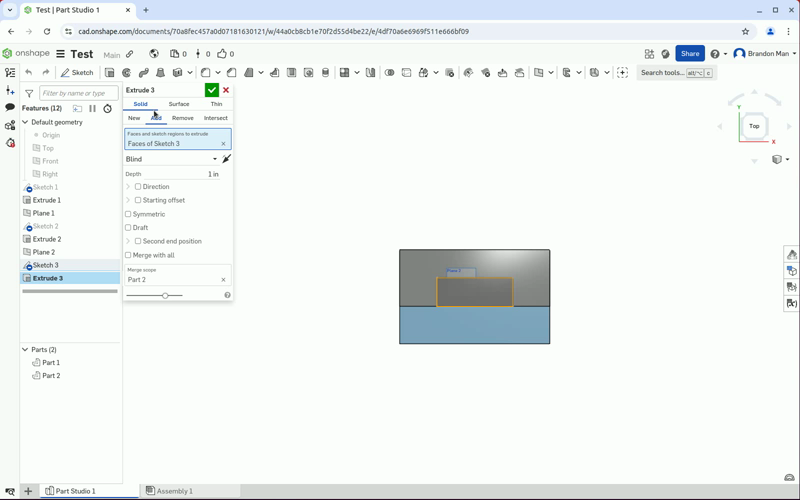
mouse_move(186, 120)
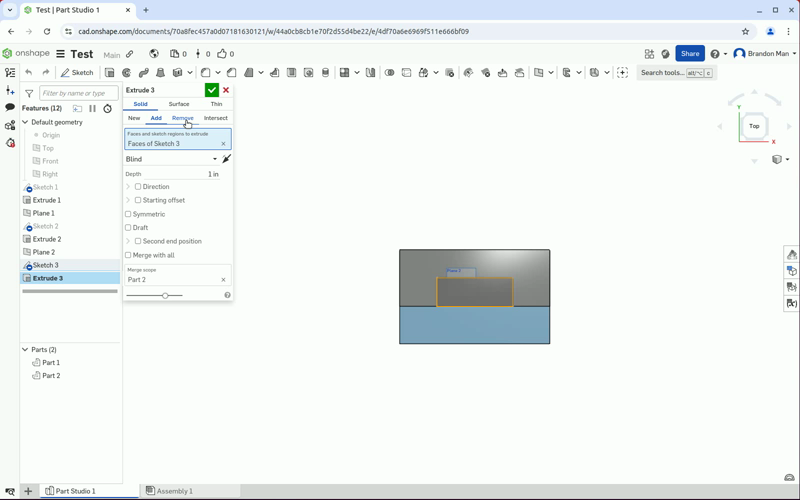
click(186, 120)
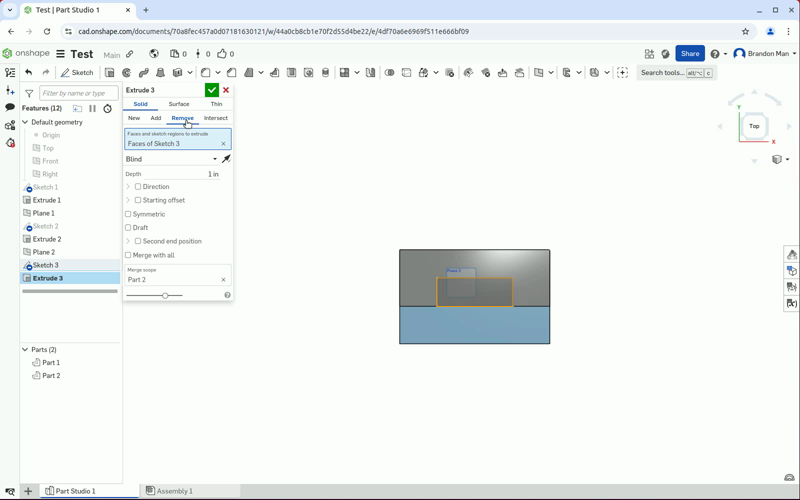
key(tab, 4)
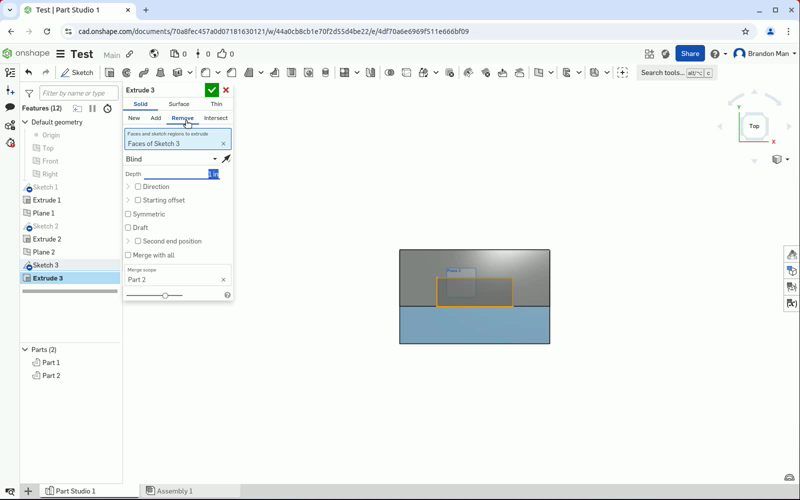
text(11.554)
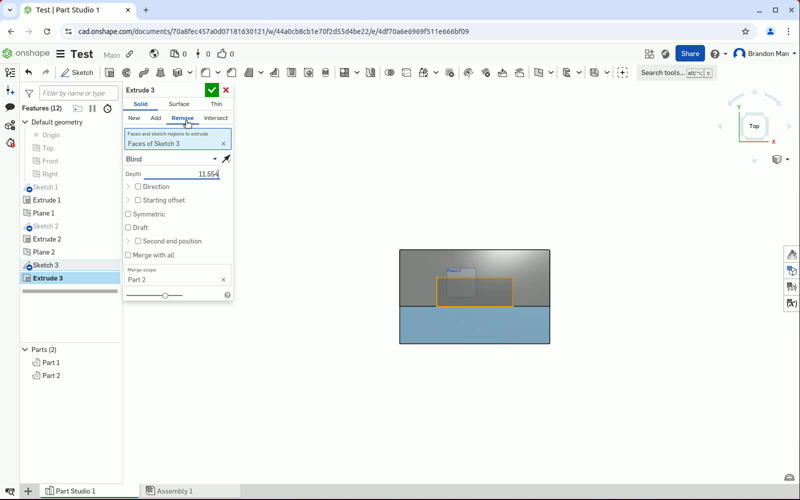
key(tab, 6)
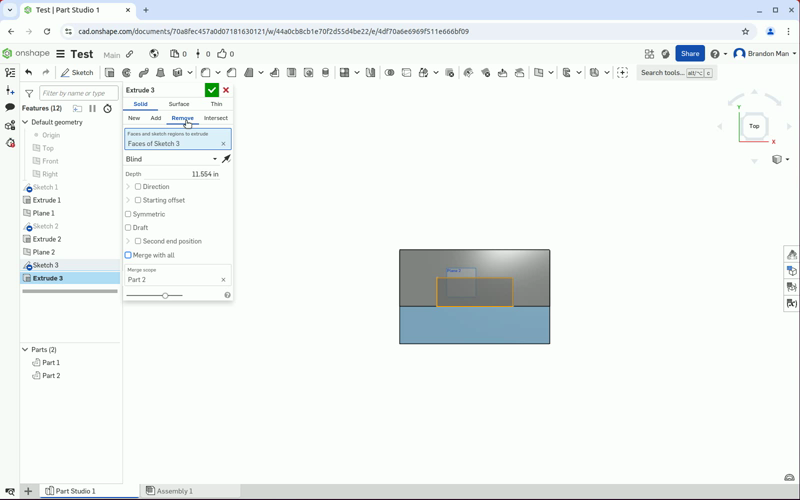
key(space)
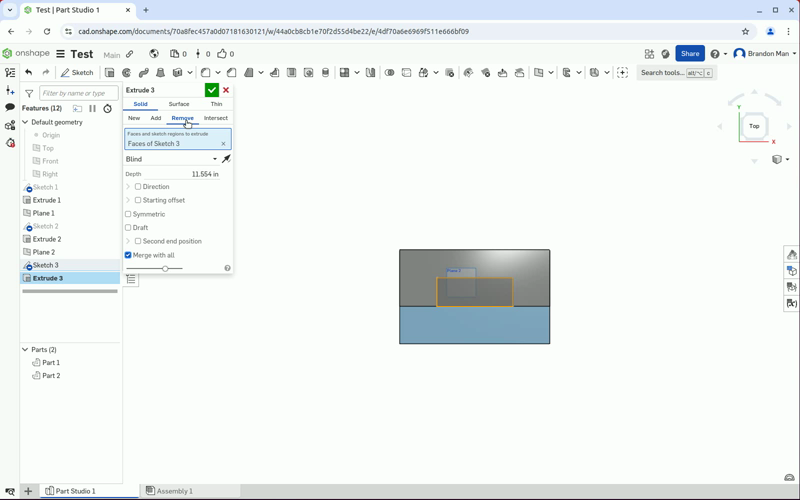
key(enter)
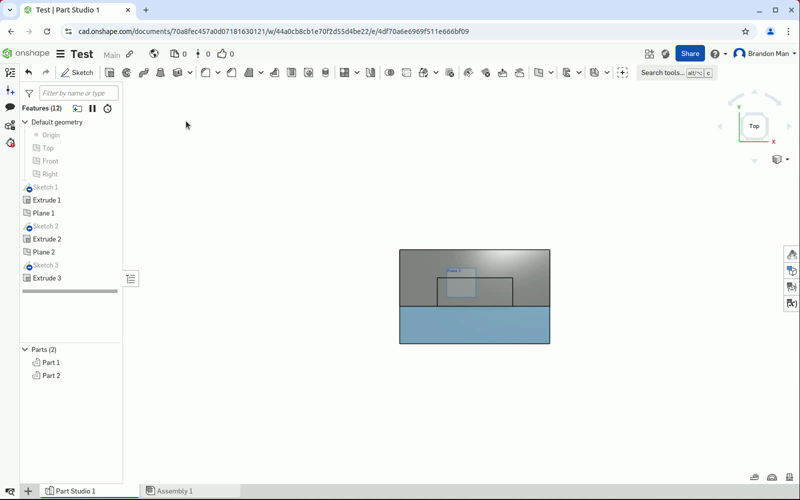
key(shift+h)
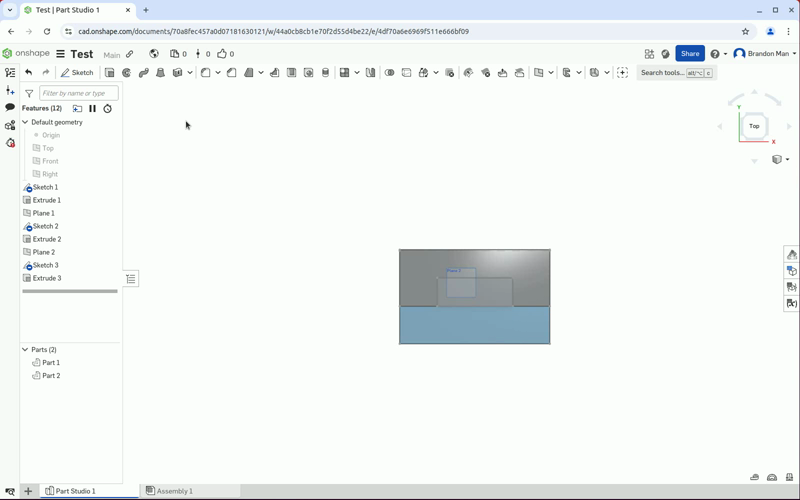
key(shift+h)
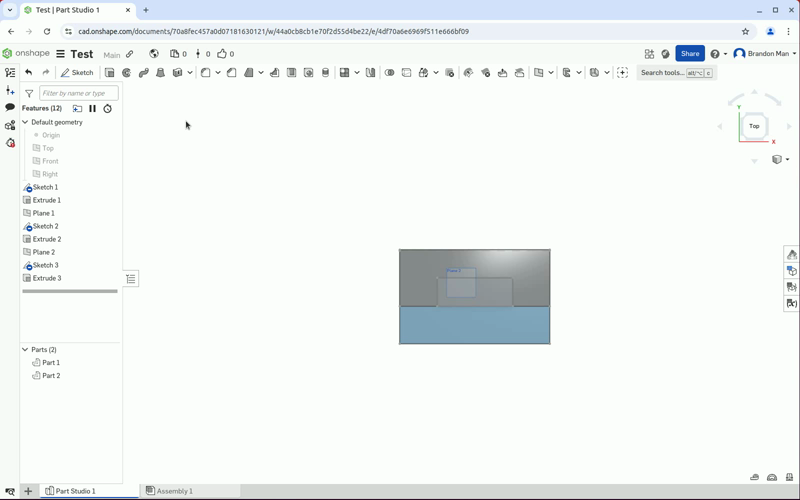
key(shift+7)
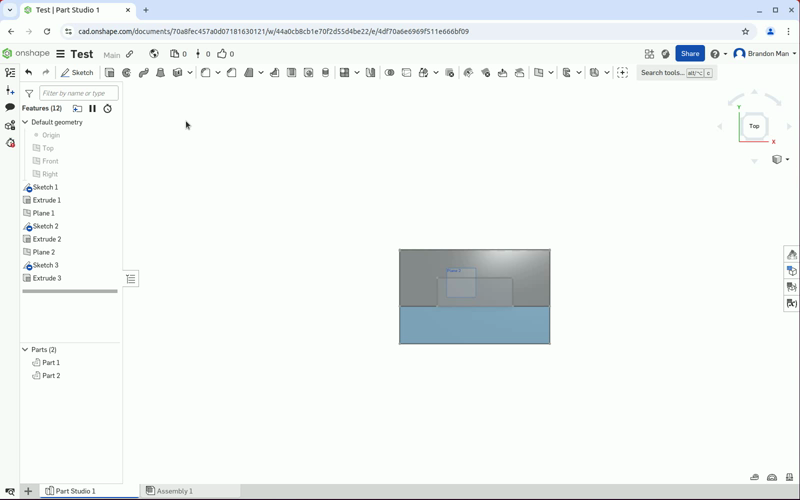
key(up, 3)
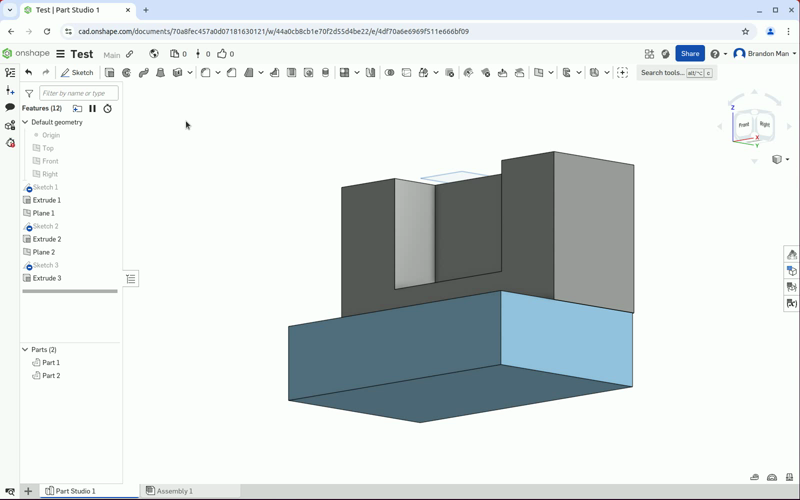
key(left, 3)
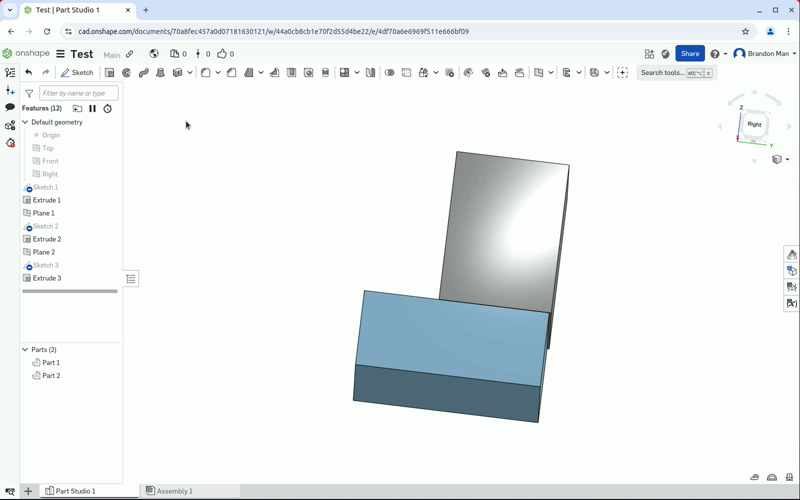
key(right, 3)
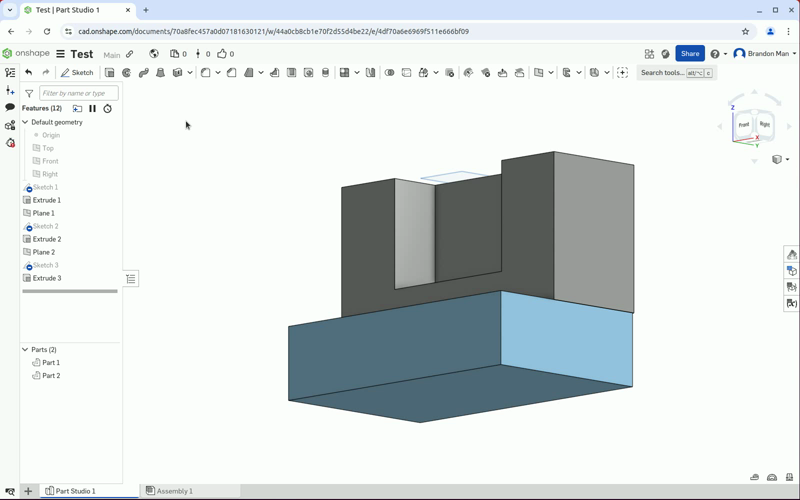
key(down, 3)
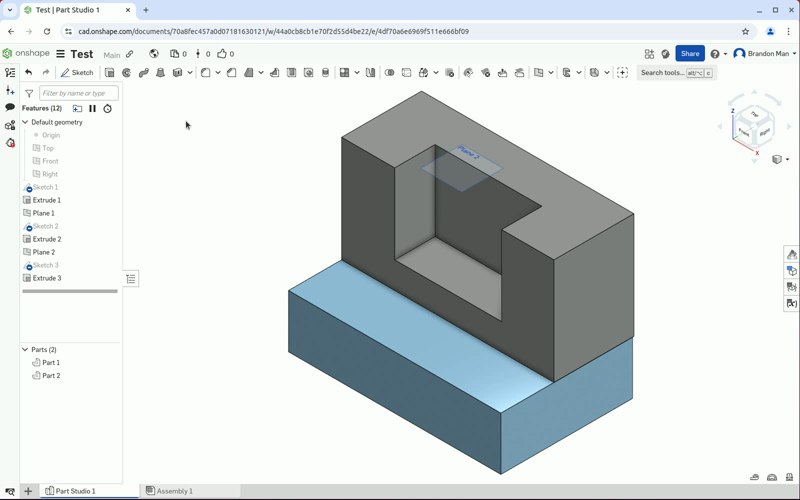
mouse_move(73, 189)
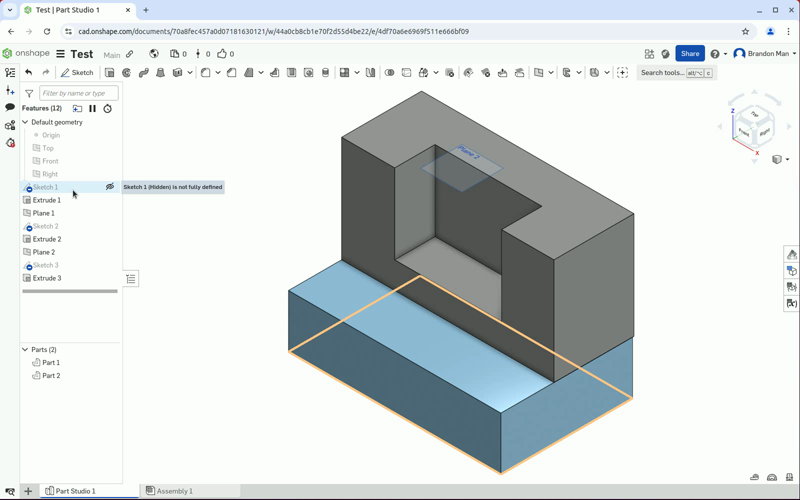
click(73, 189)